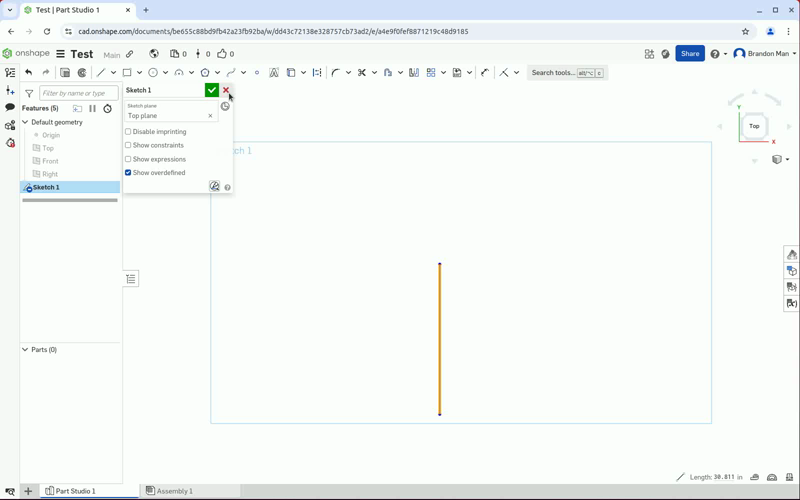
key(shift+h)
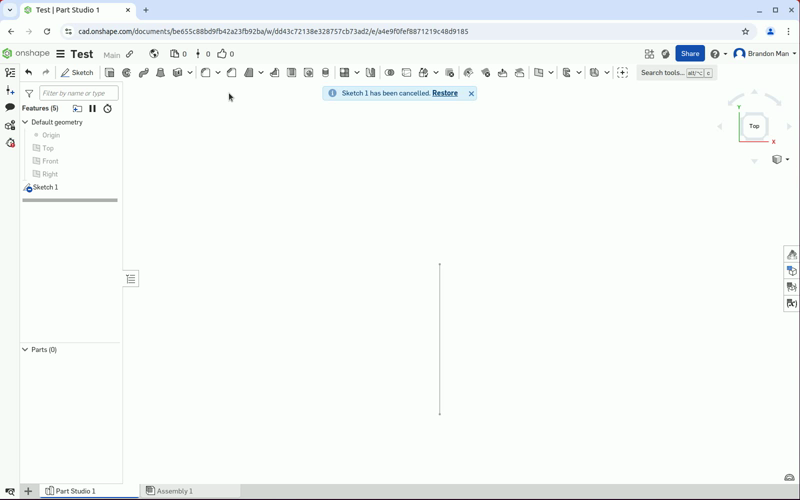
mouse_move(73, 352)
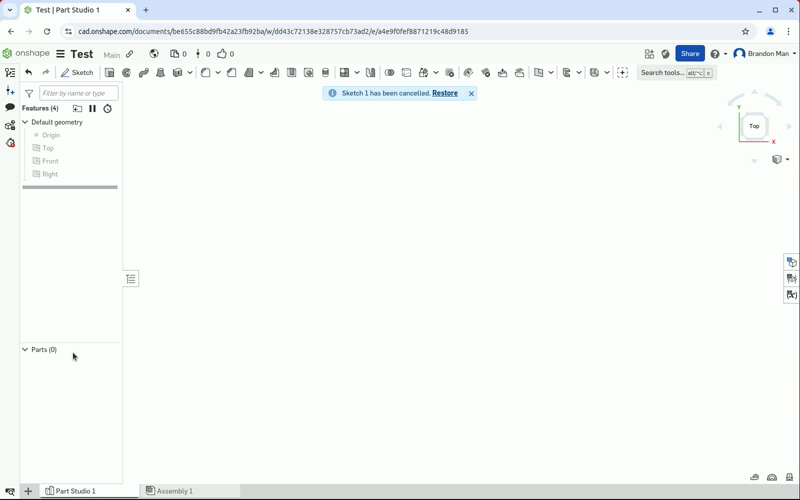
key(y)
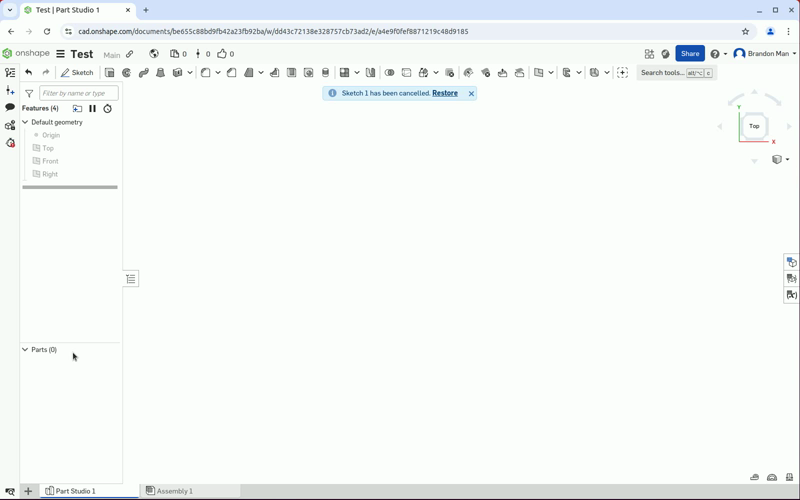
key(shift+p)
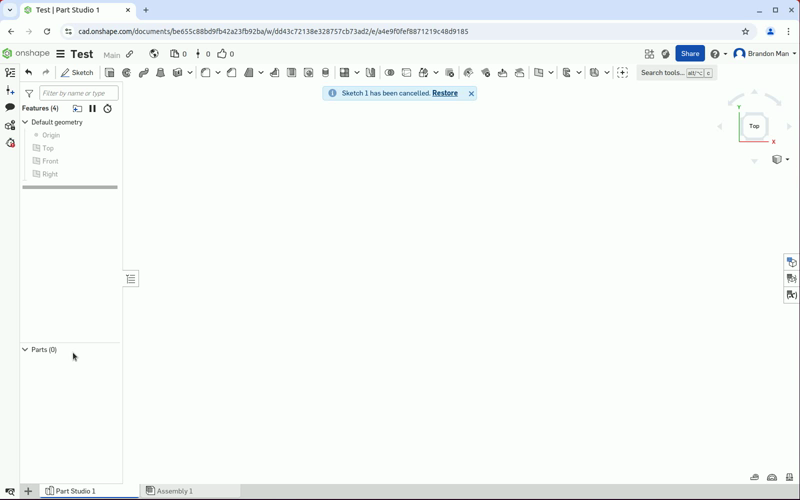
key(space)
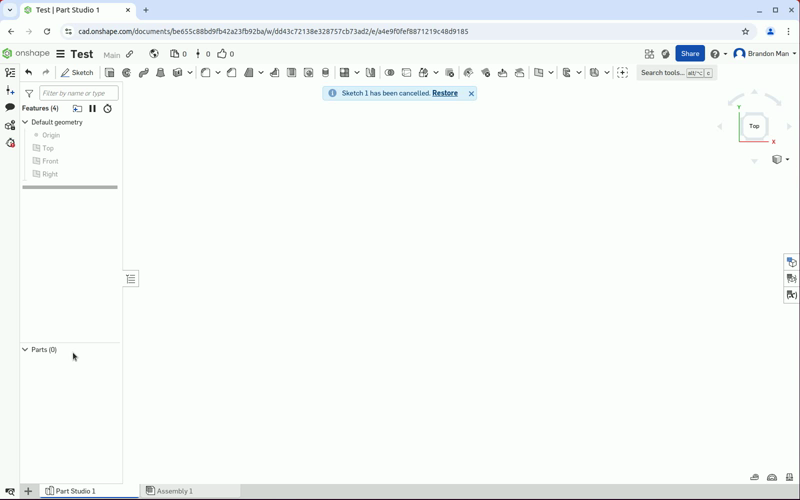
key_down(shift)
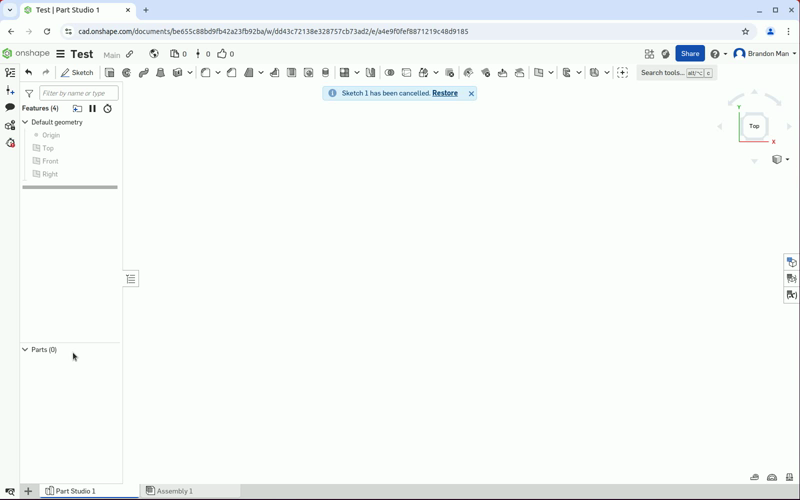
key(up)
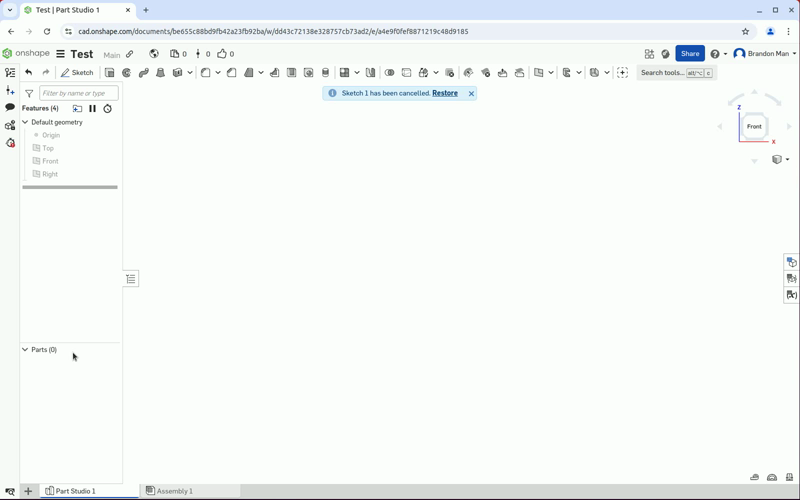
key_up(shift)
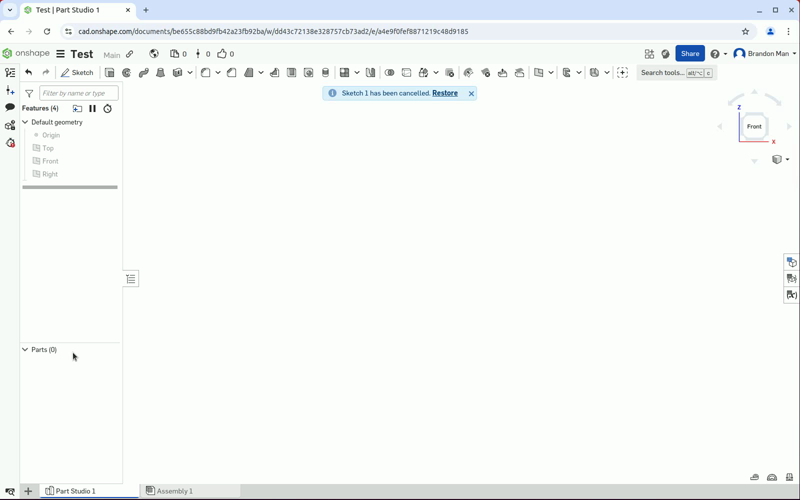
mouse_move(73, 352)
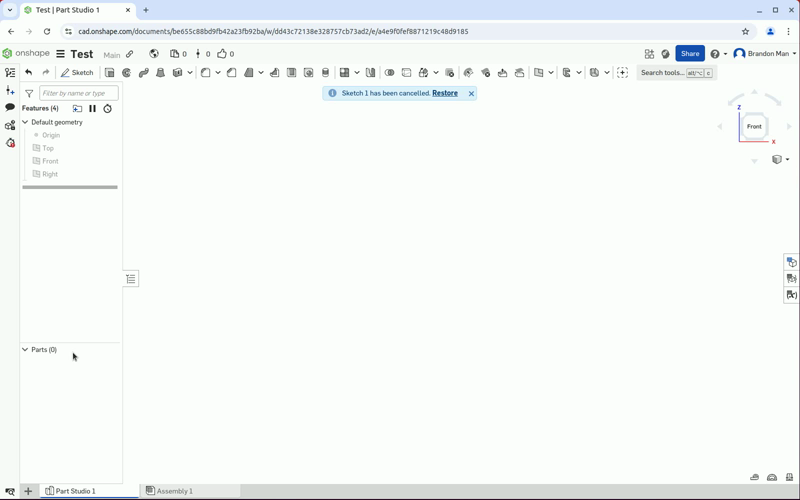
key(shift+y)
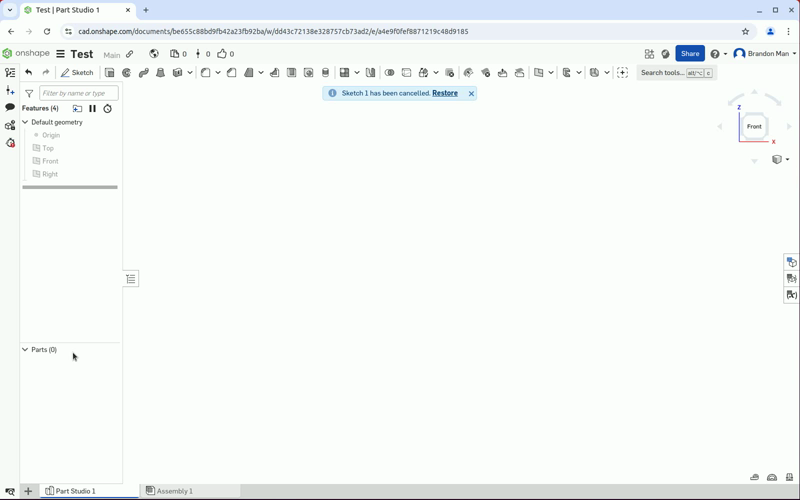
key(shift+s)
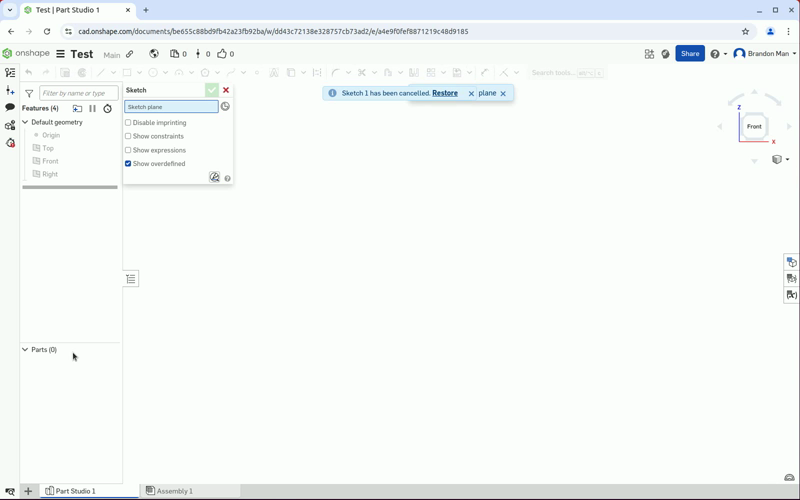
mouse_move(73, 163)
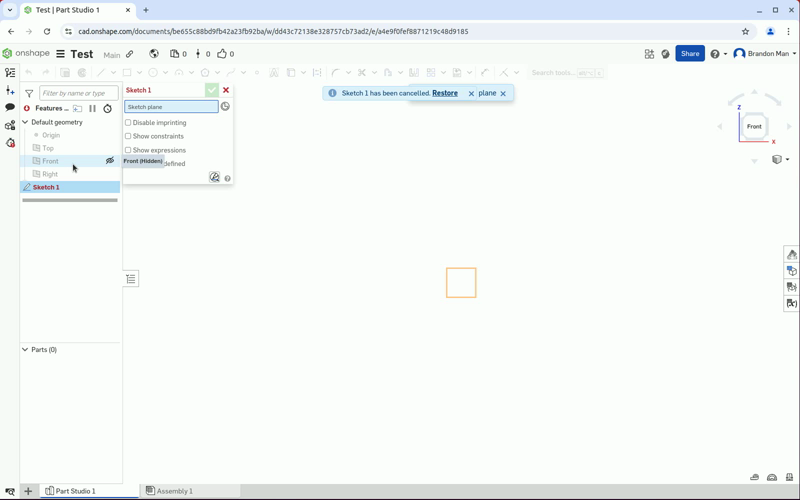
click(73, 163)
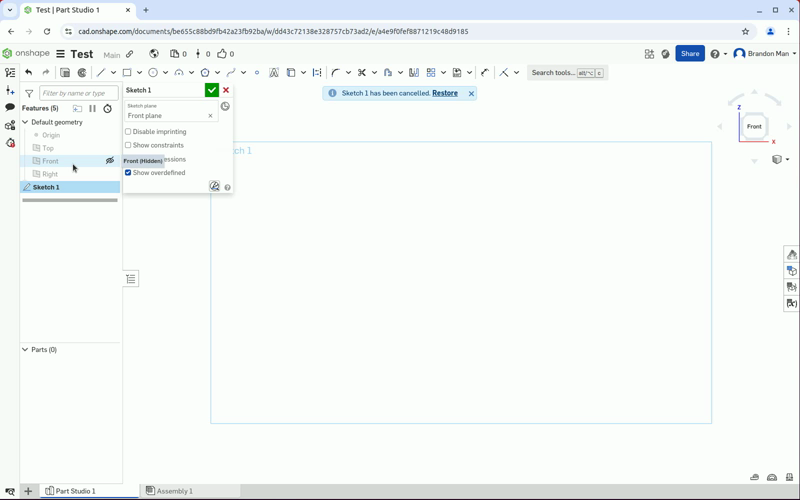
mouse_move(73, 352)
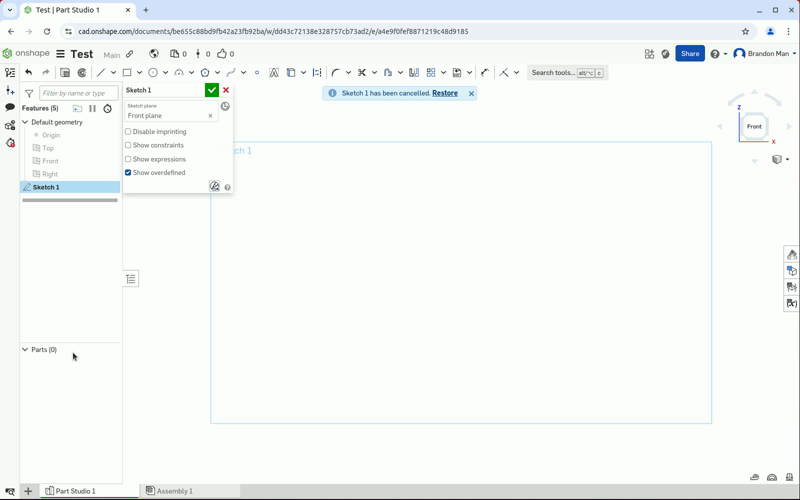
key(y)
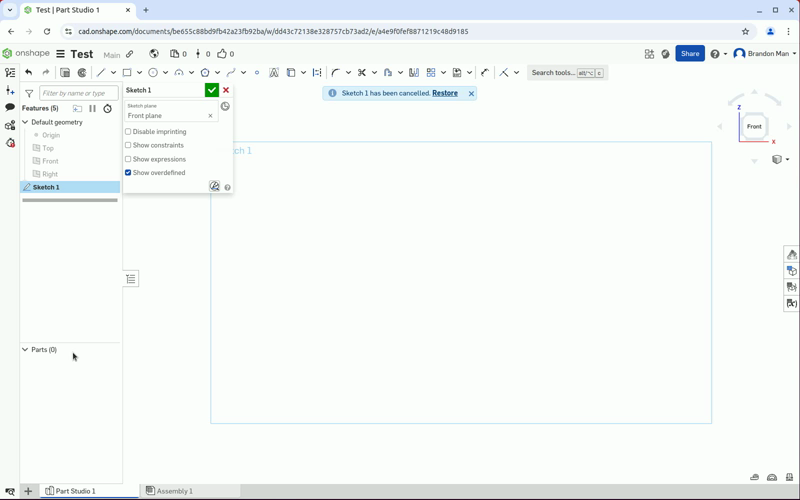
key(l)
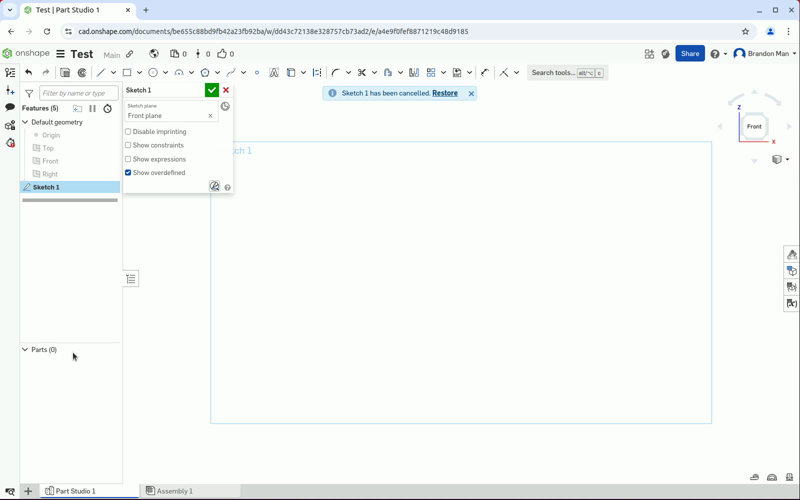
key_down(shift)
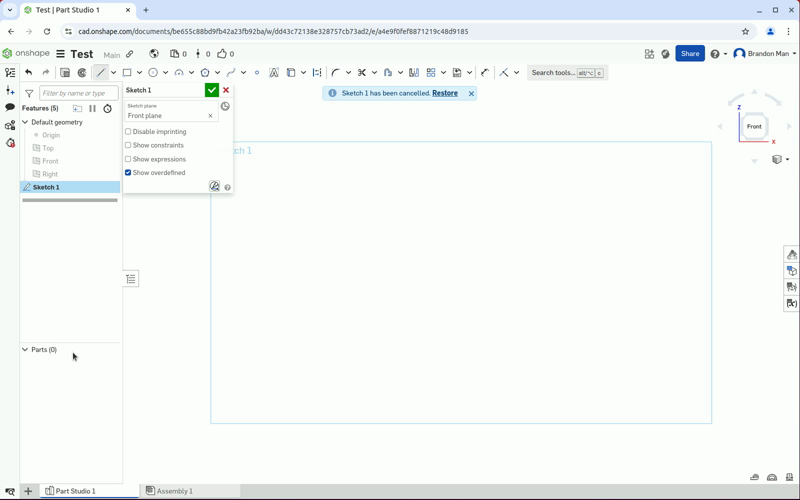
mouse_move(419, 306)
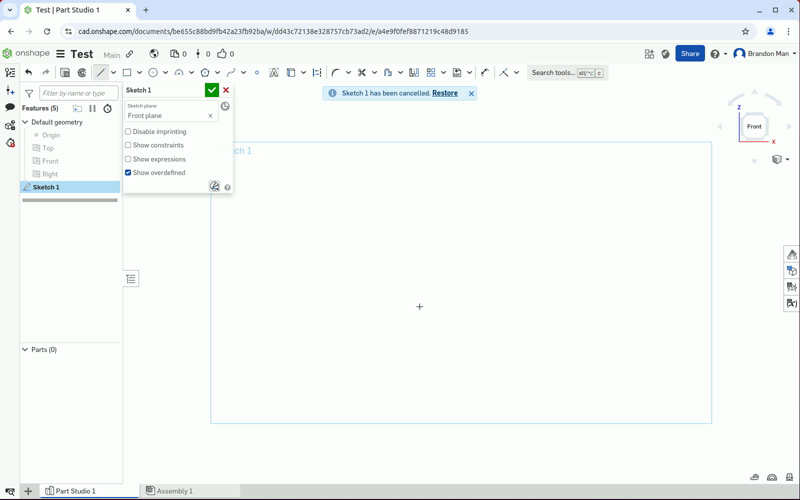
click(419, 306)
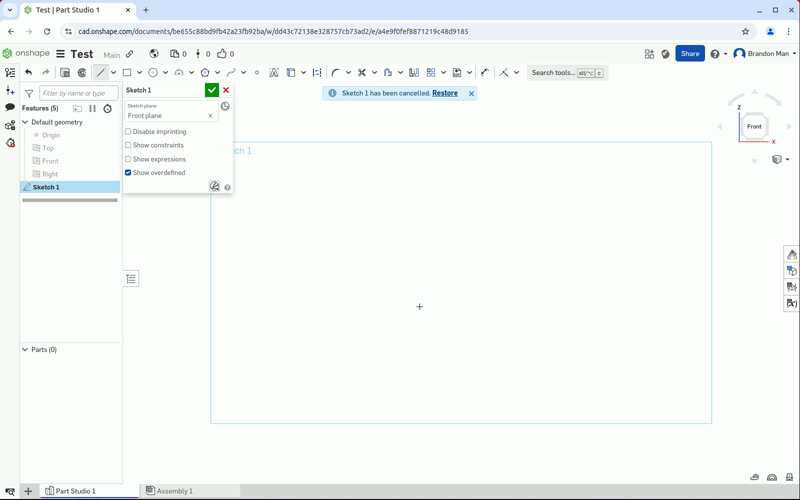
key_up(shift)
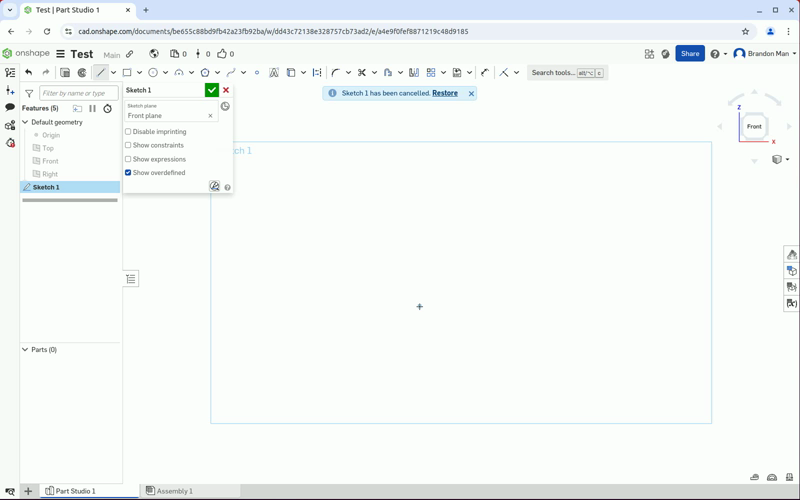
key_down(shift)
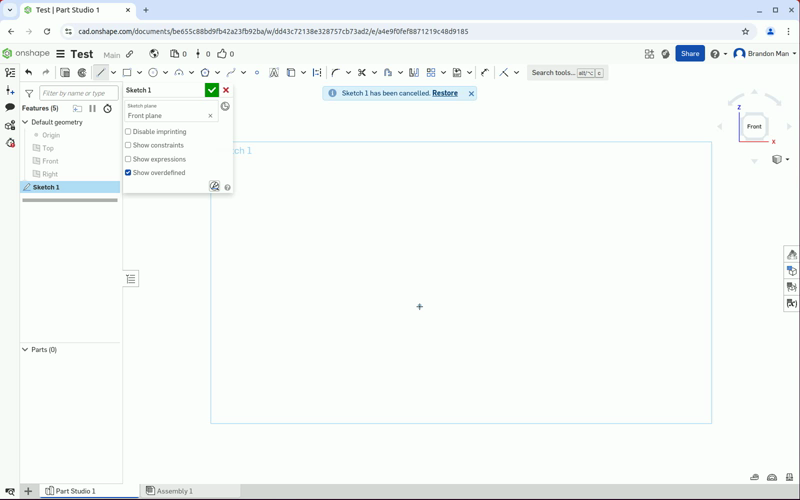
mouse_move(491, 306)
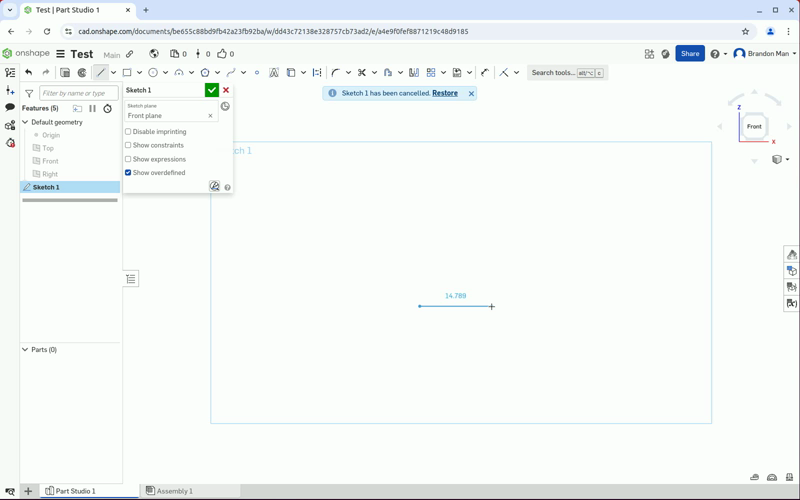
click(491, 306)
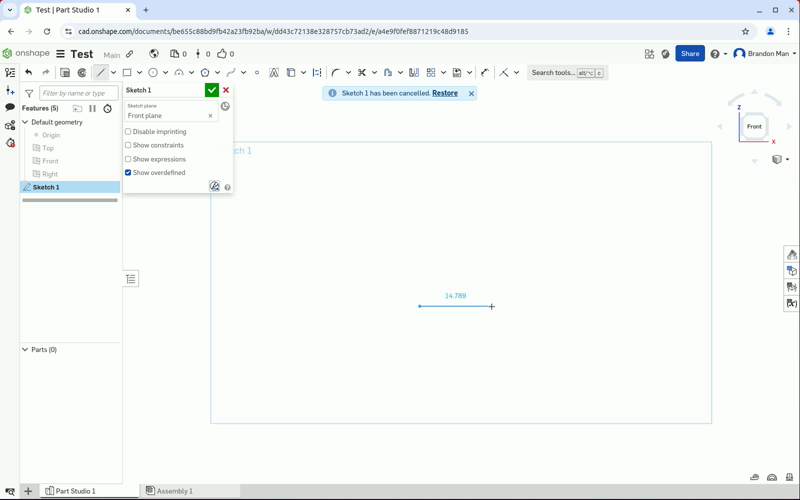
key_up(shift)
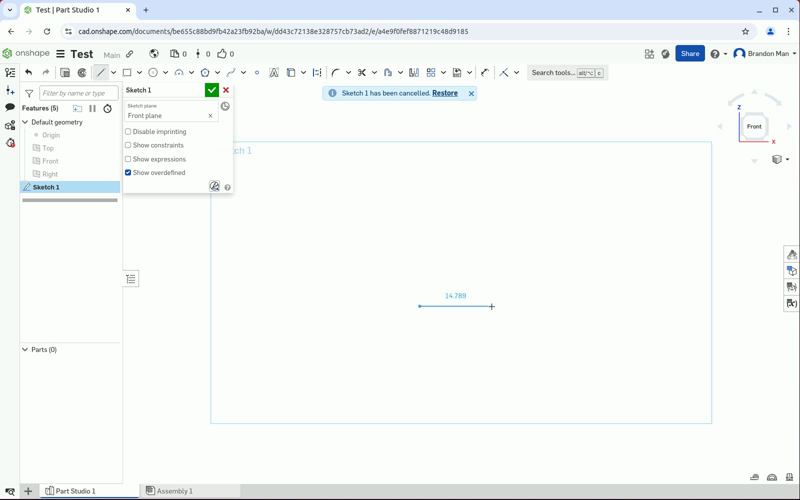
key_down(shift)
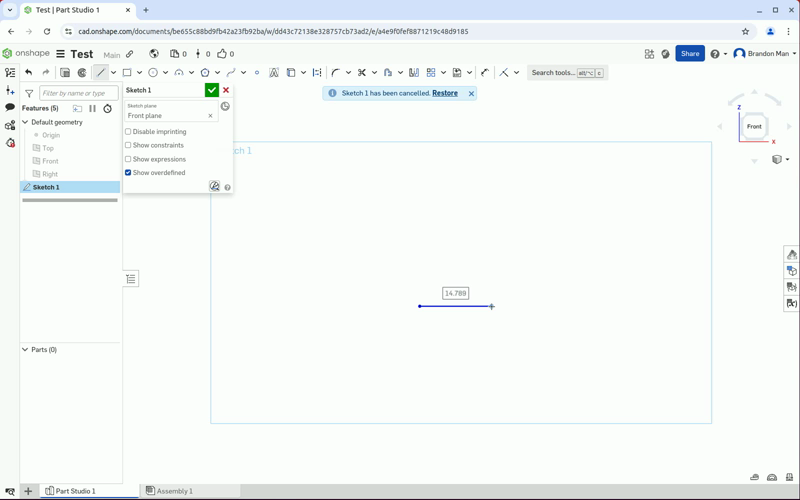
mouse_move(491, 242)
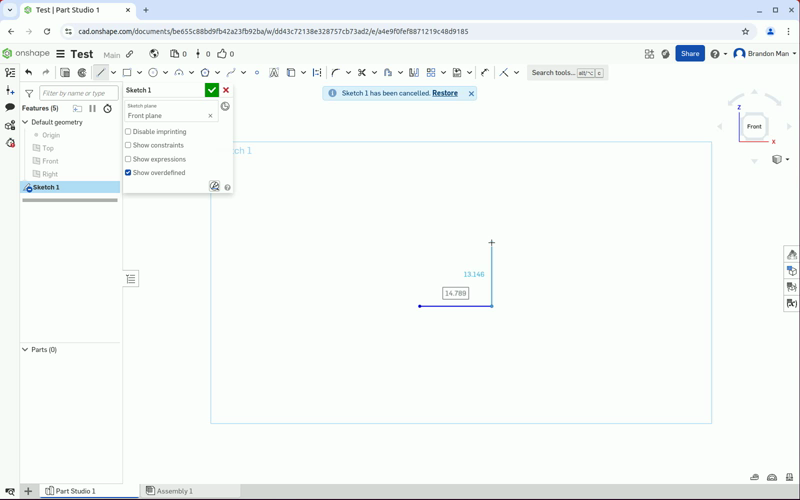
click(491, 242)
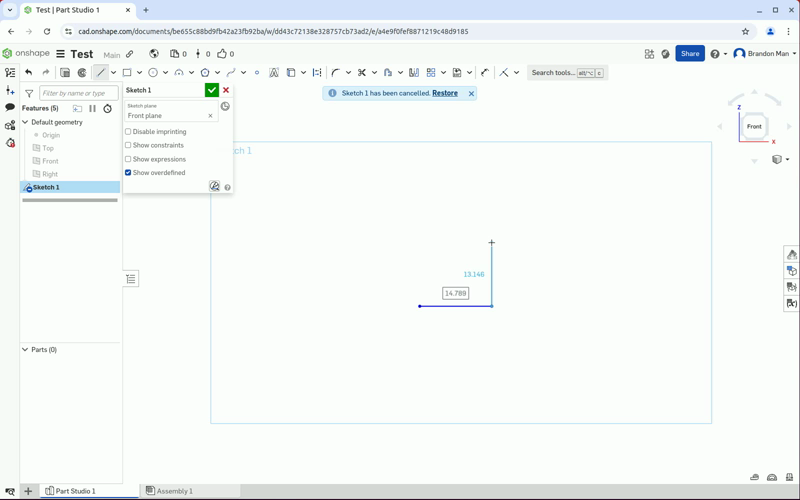
key_up(shift)
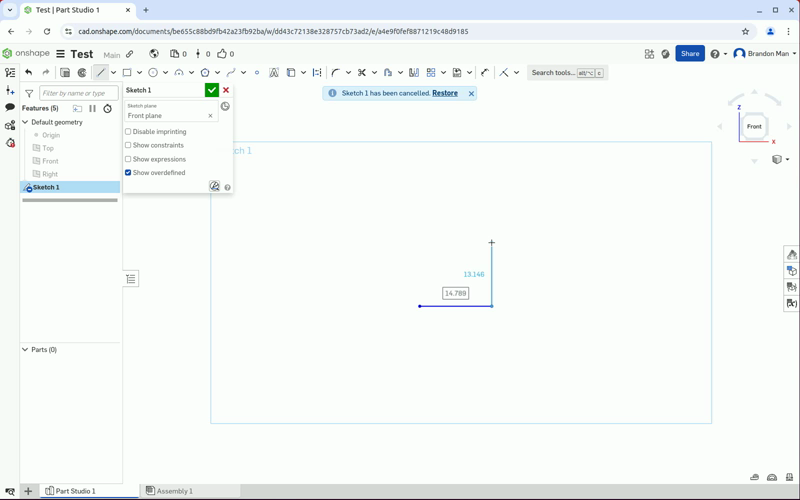
key_down(shift)
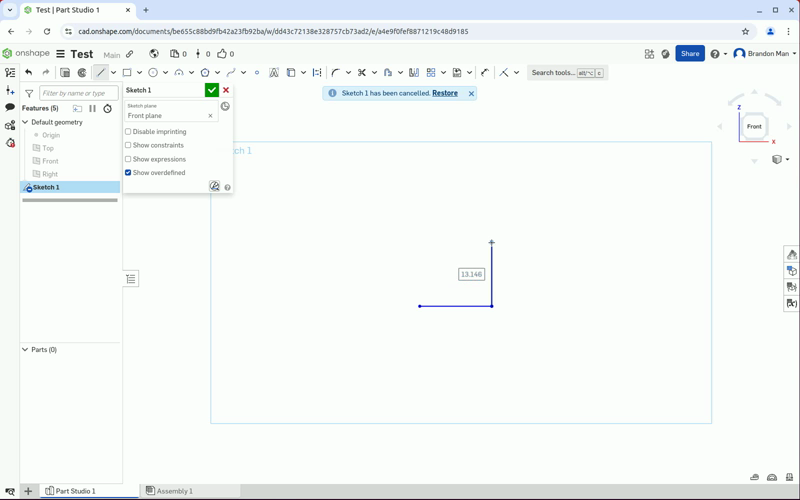
mouse_move(419, 242)
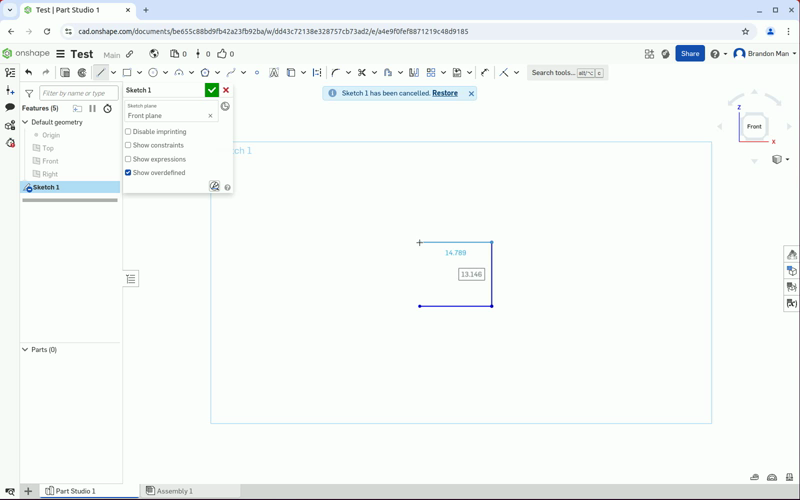
click(419, 242)
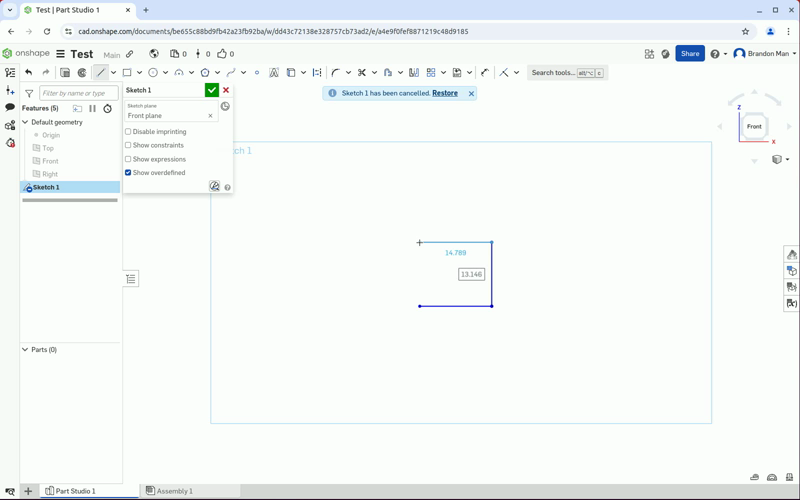
key_up(shift)
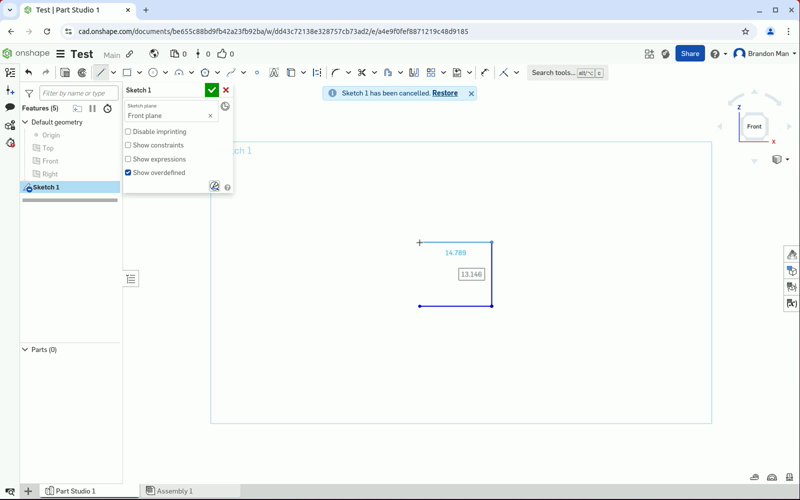
key_down(shift)
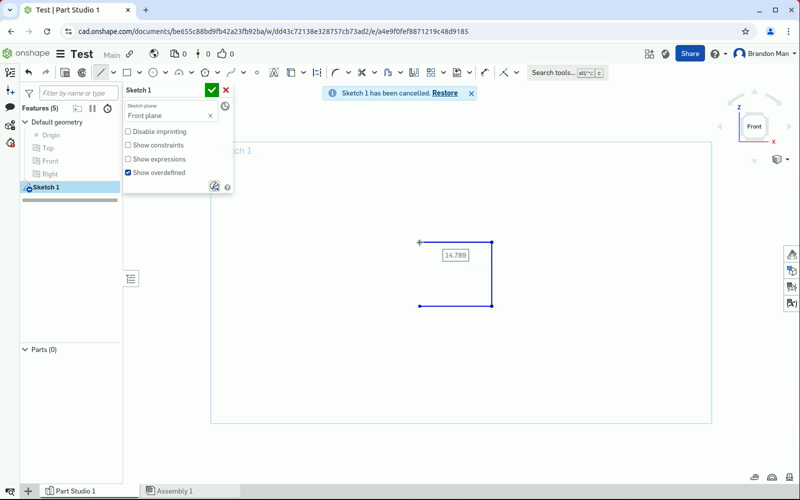
mouse_move(419, 306)
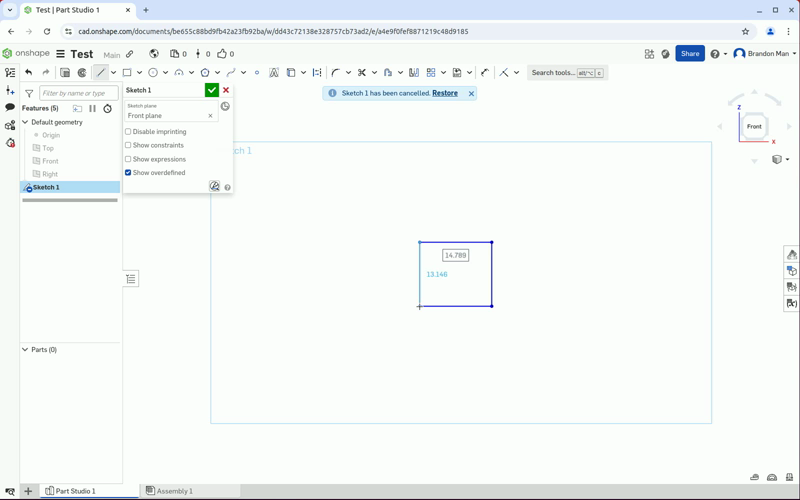
key_up(shift)
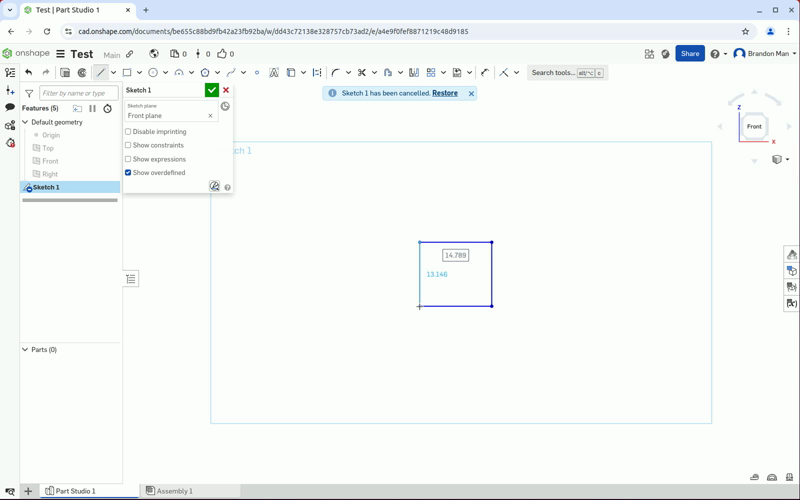
click(419, 306)
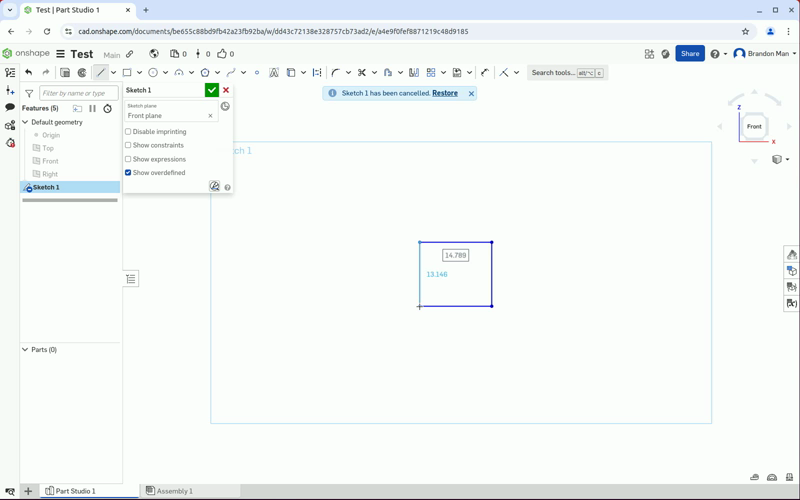
key(esc)
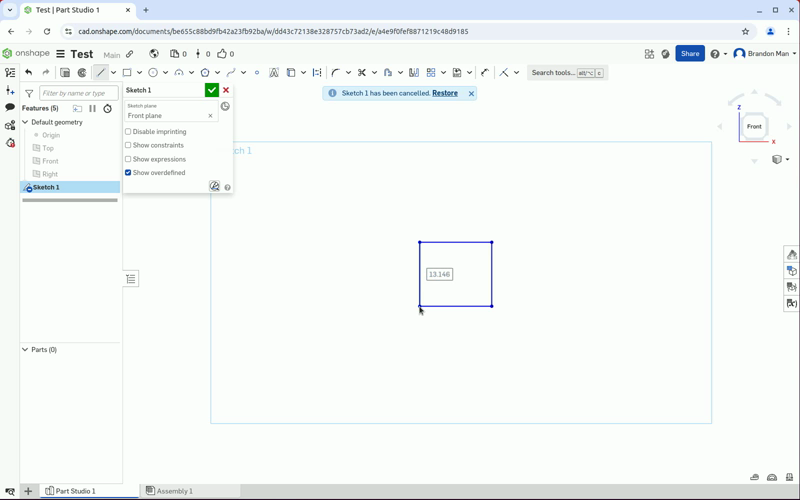
mouse_move(483, 287)
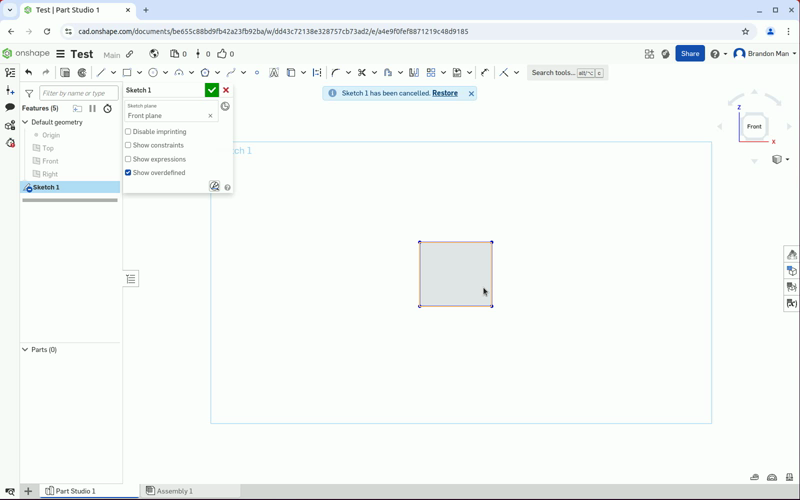
click(483, 287)
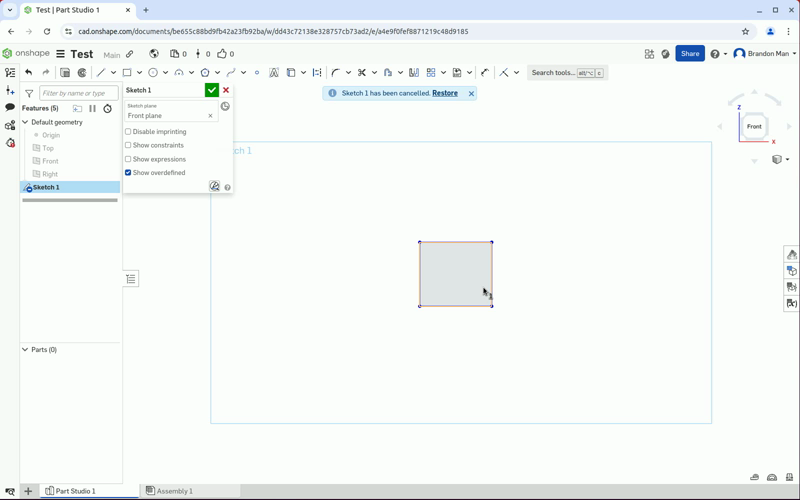
mouse_move(73, 352)
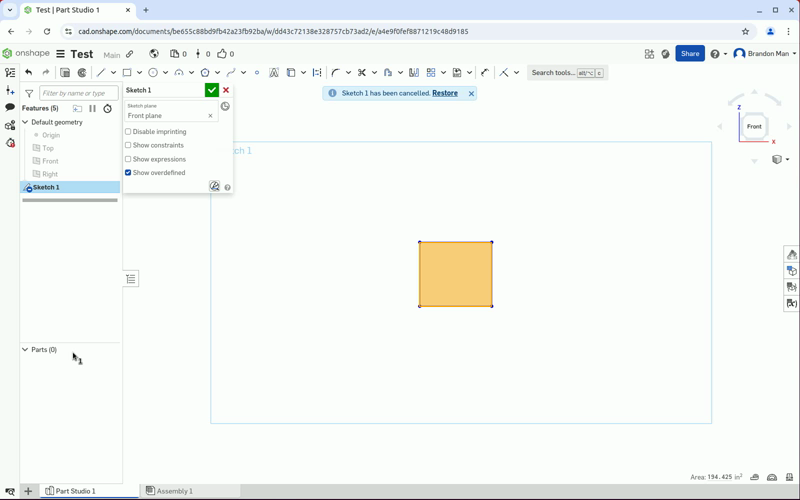
key(shift+y)
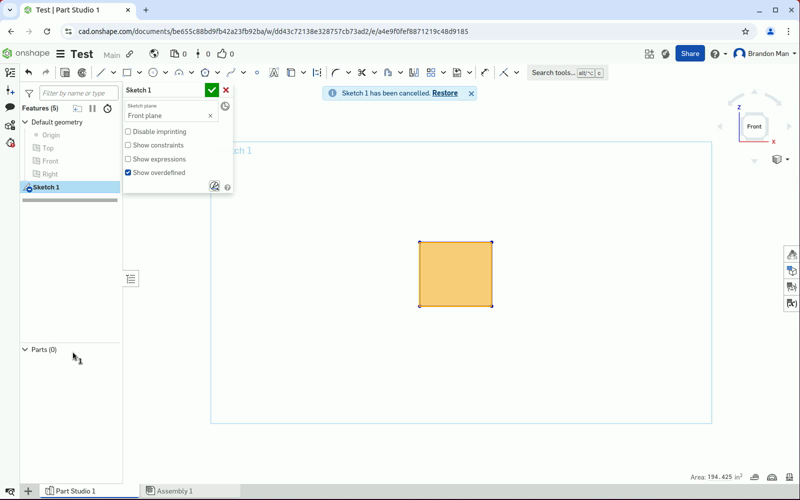
key(shift+e)
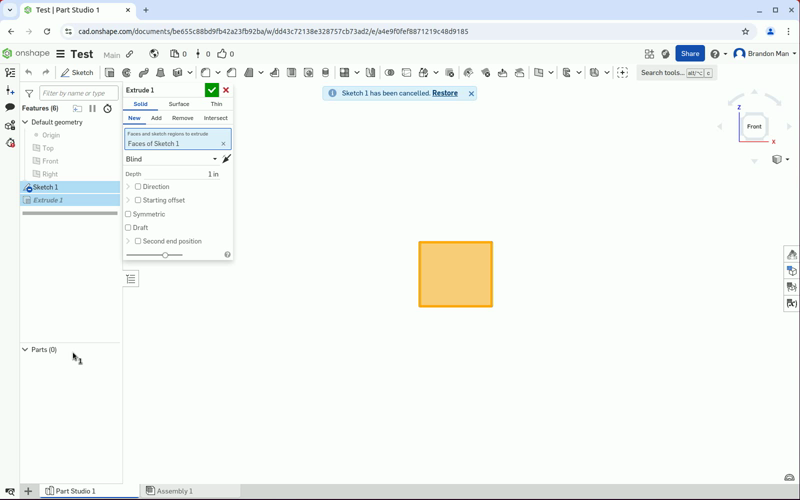
mouse_move(143, 106)
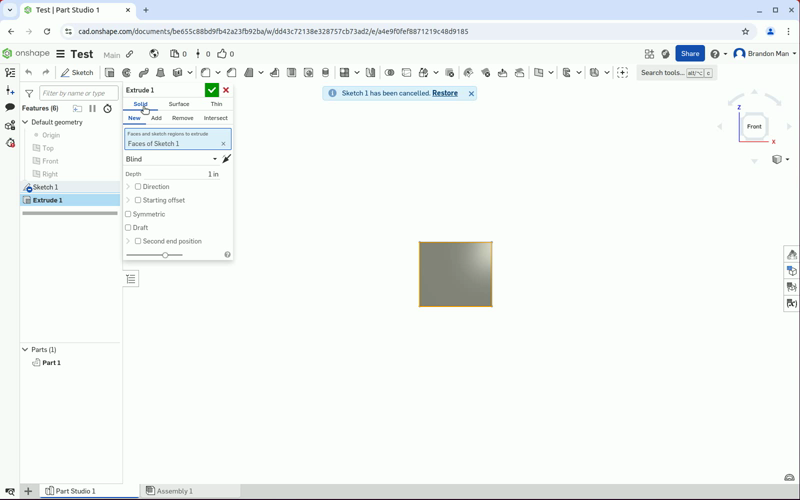
click(143, 106)
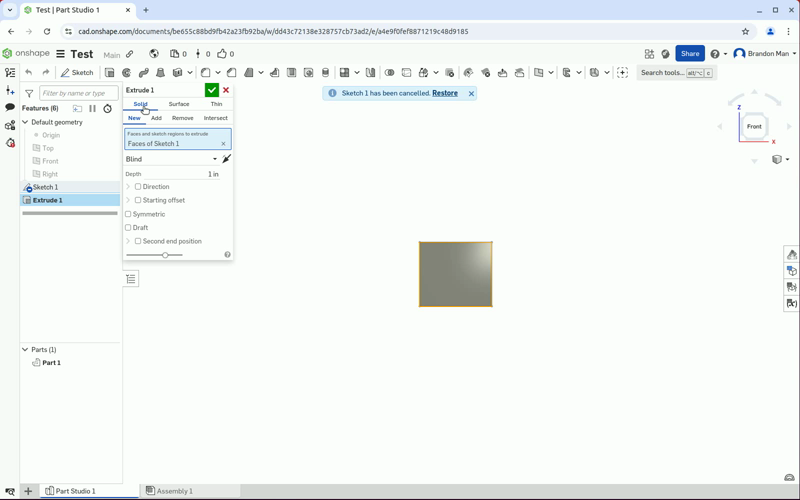
mouse_move(137, 120)
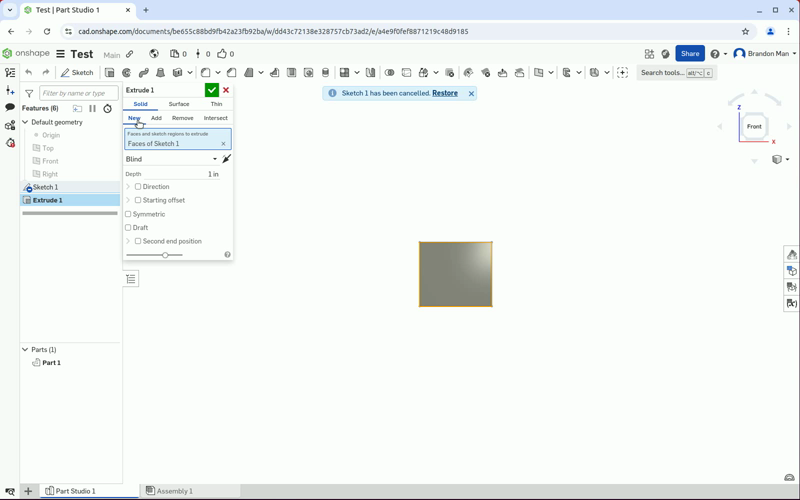
click(137, 120)
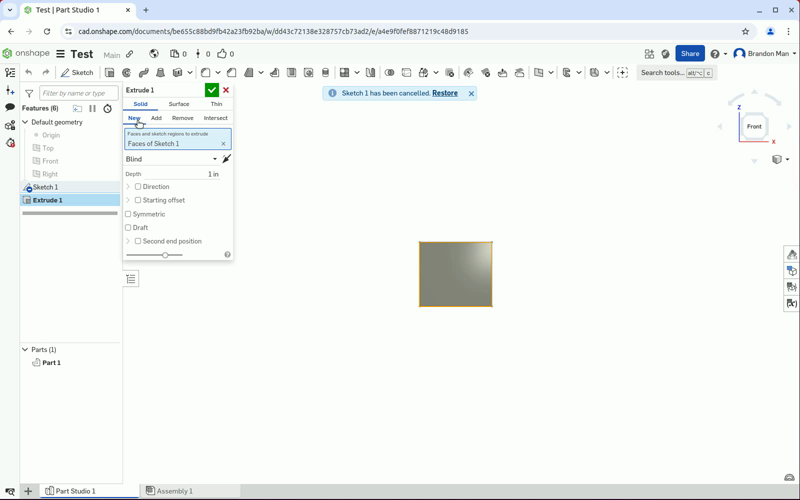
key(tab, 4)
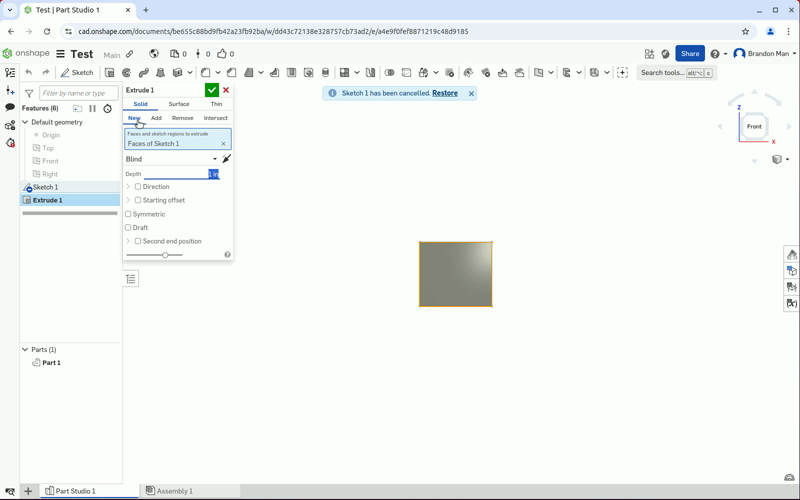
text(7.703)
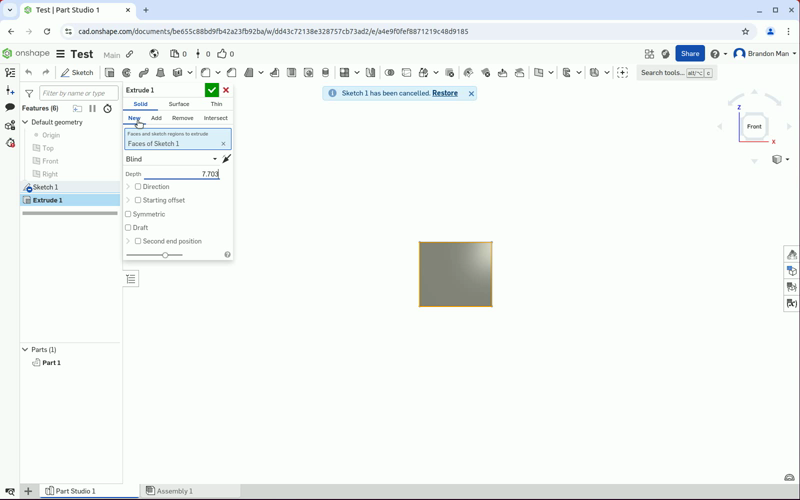
key(enter)
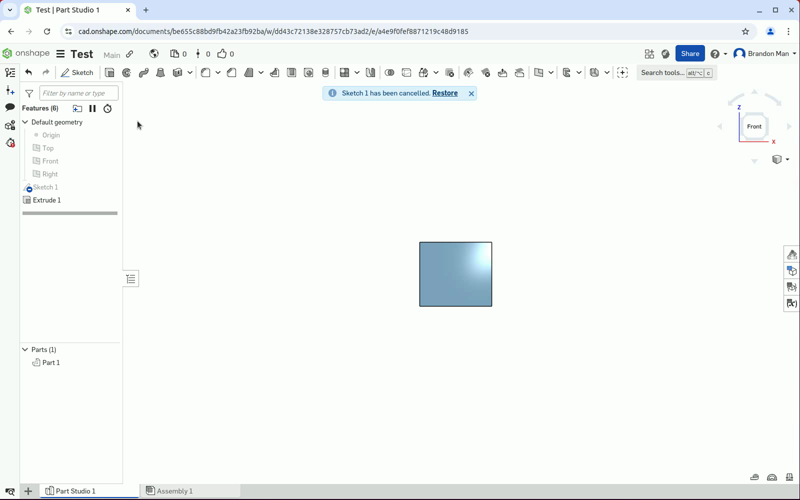
key(shift+h)
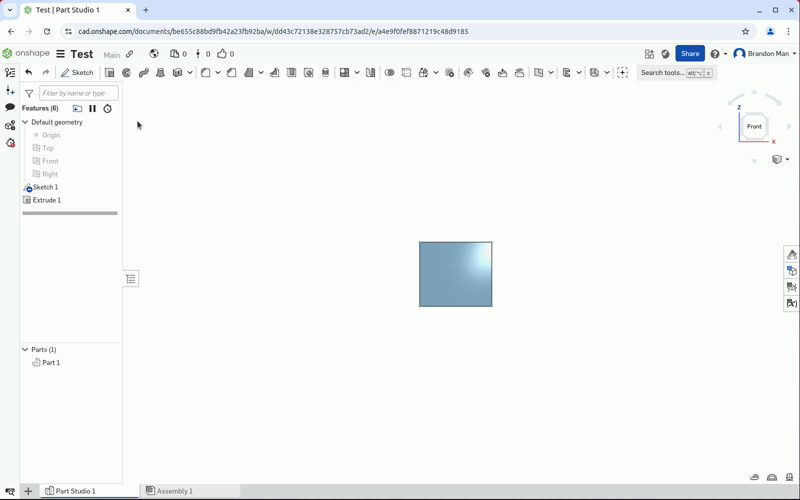
key(shift+h)
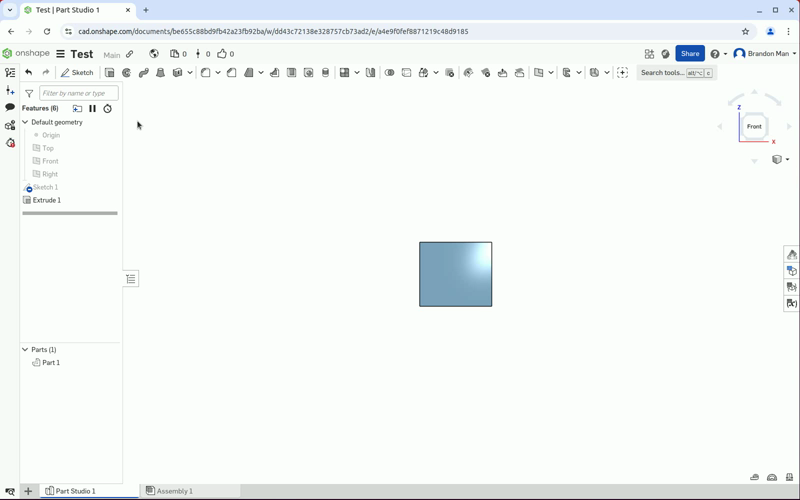
mouse_move(73, 189)
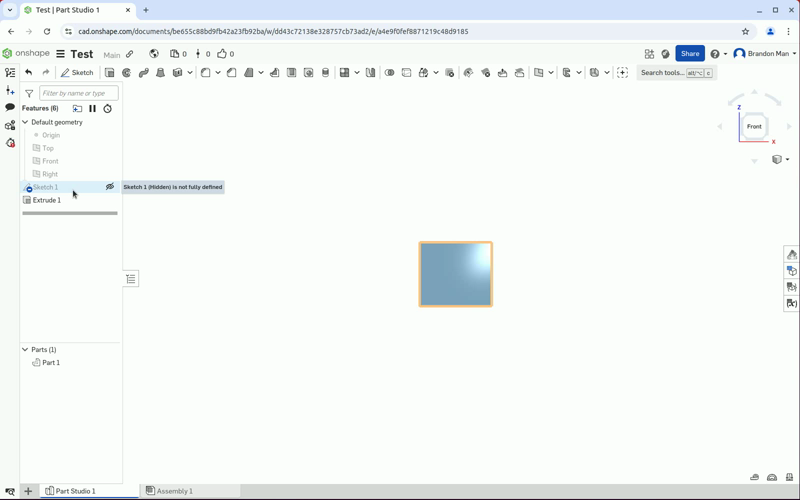
click(73, 189)
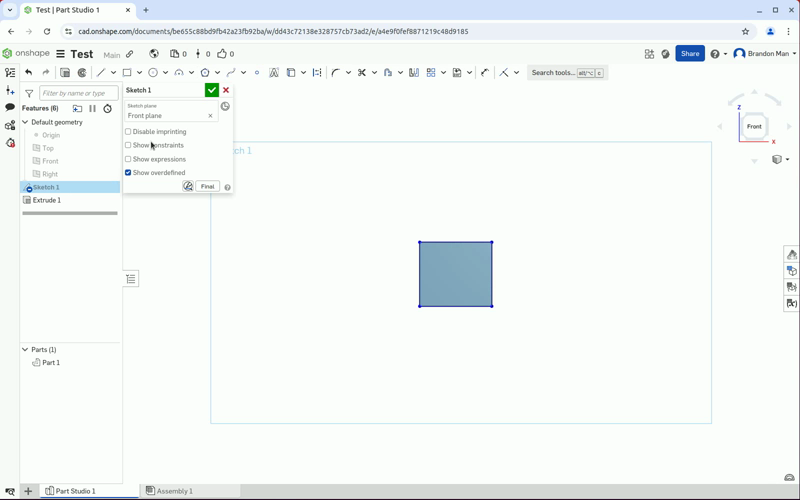
mouse_move(229, 92)
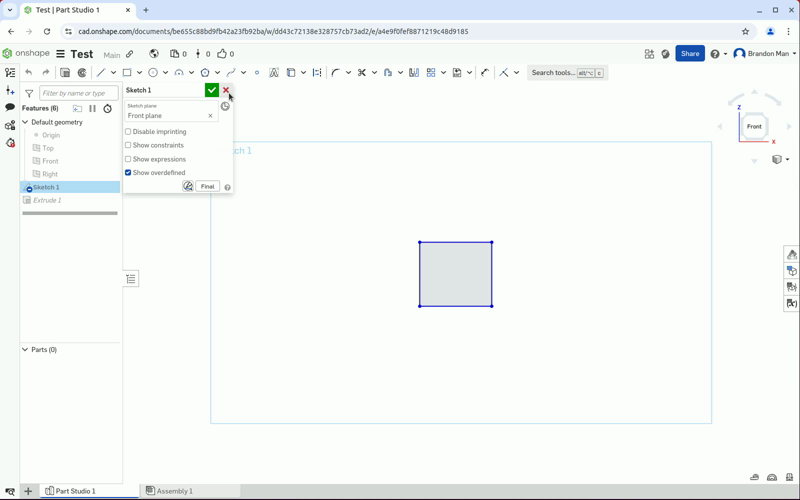
click(229, 92)
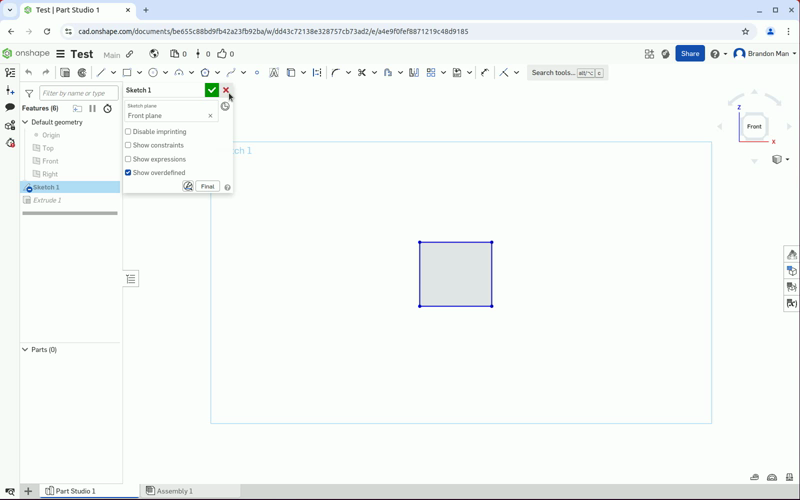
key(shift+s)
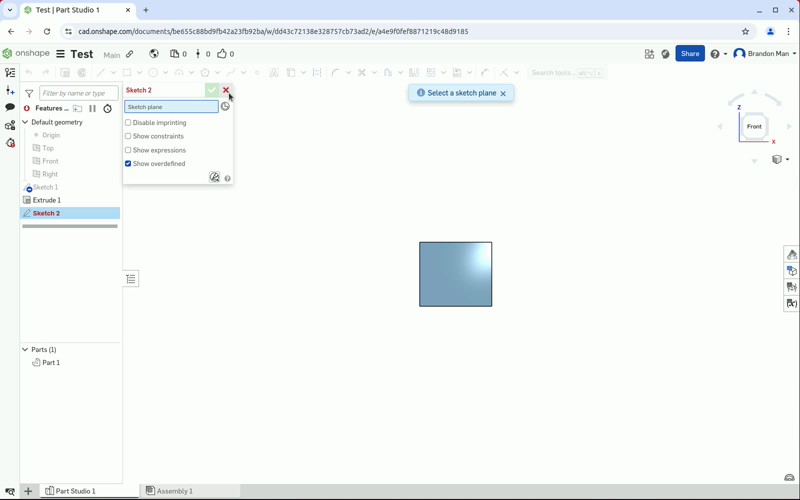
mouse_move(73, 163)
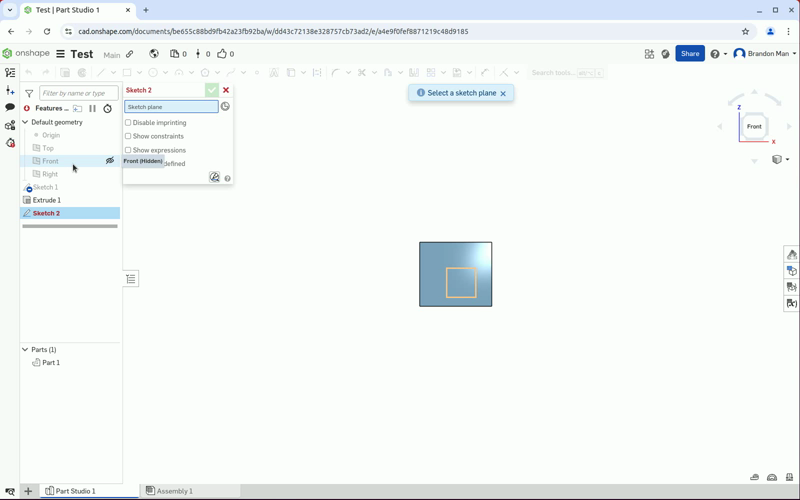
click(73, 163)
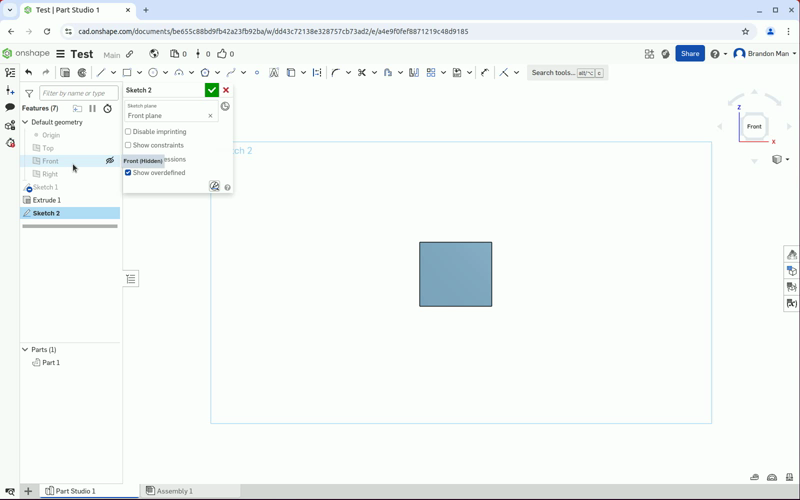
mouse_move(73, 352)
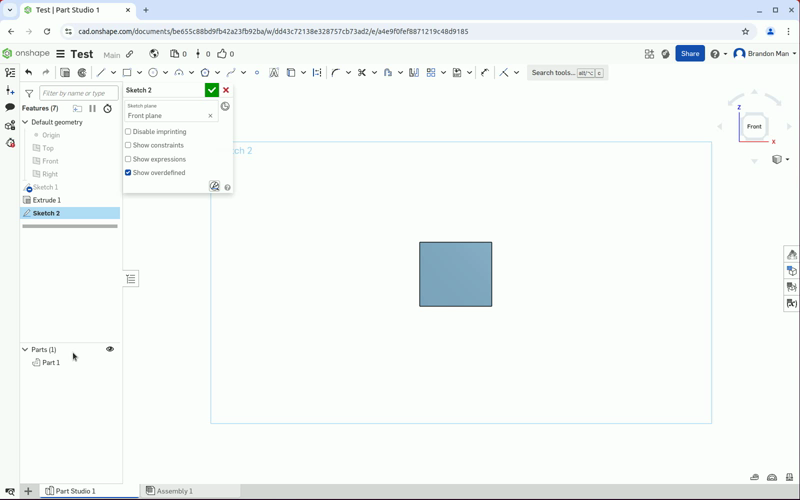
key(y)
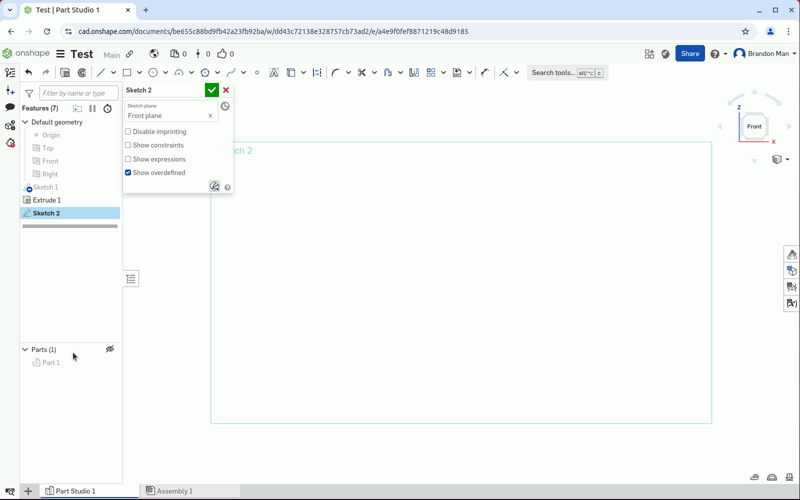
key(l)
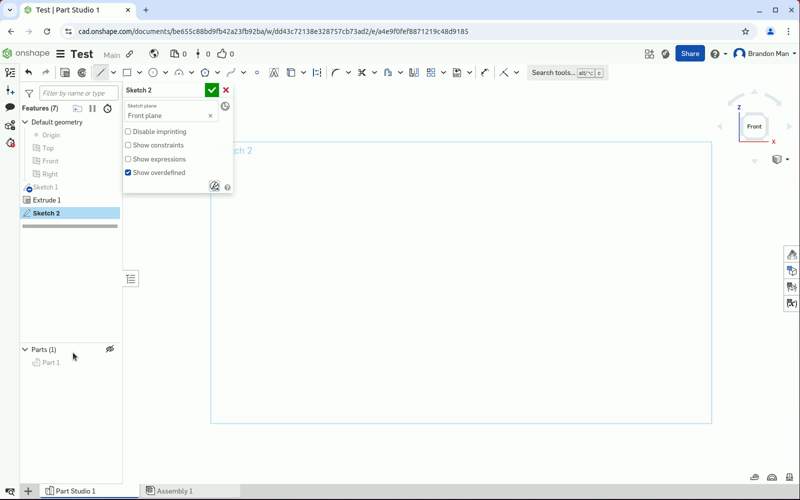
key_down(shift)
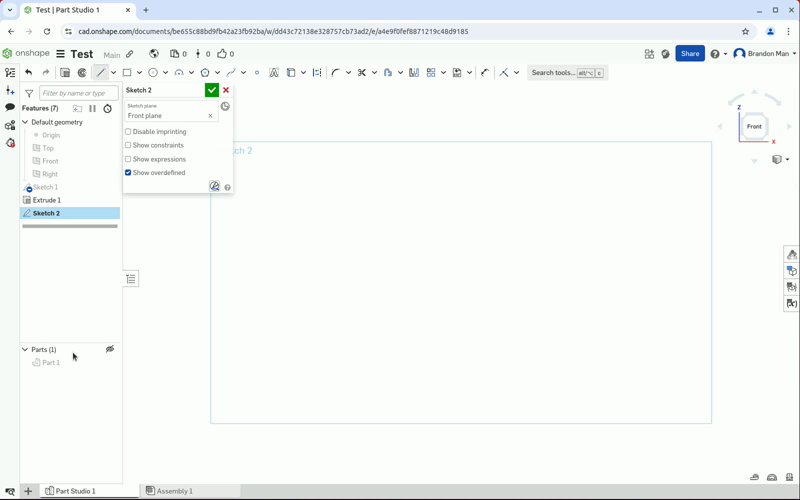
mouse_move(419, 241)
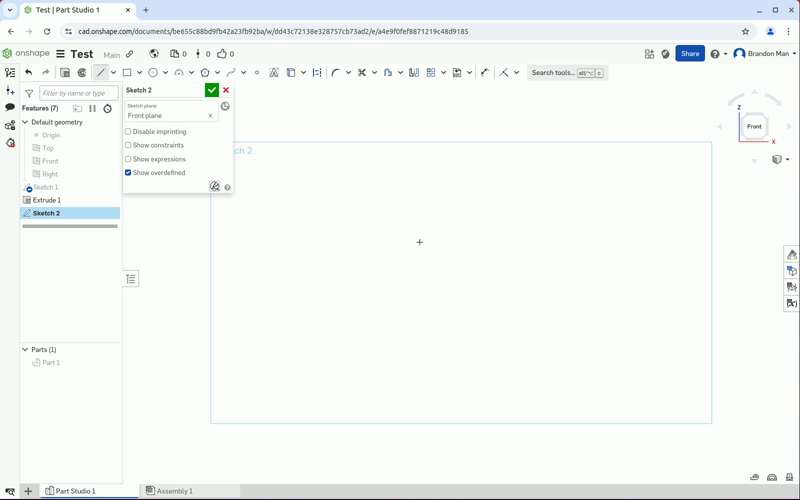
click(419, 241)
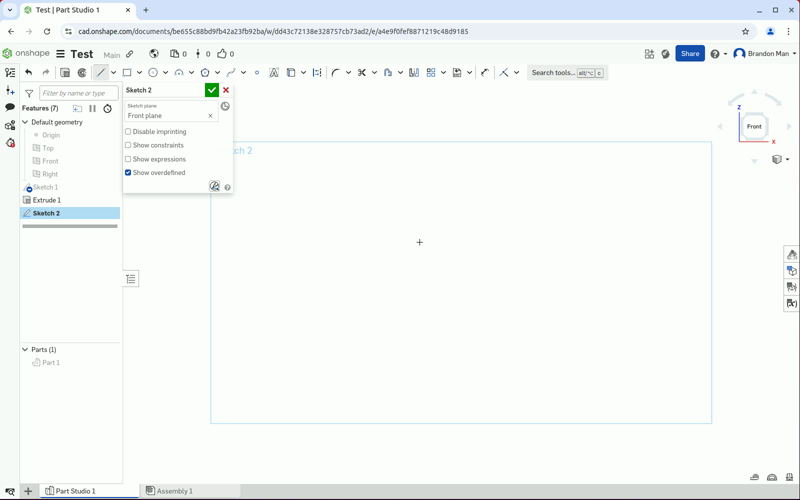
key_up(shift)
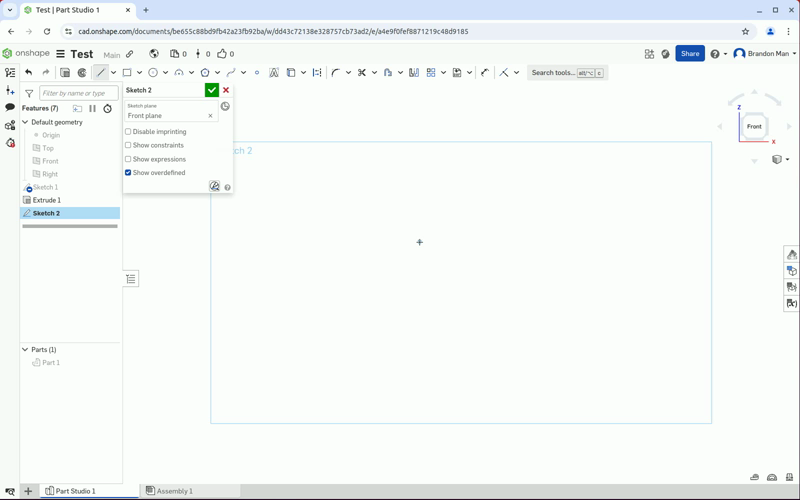
key_down(shift)
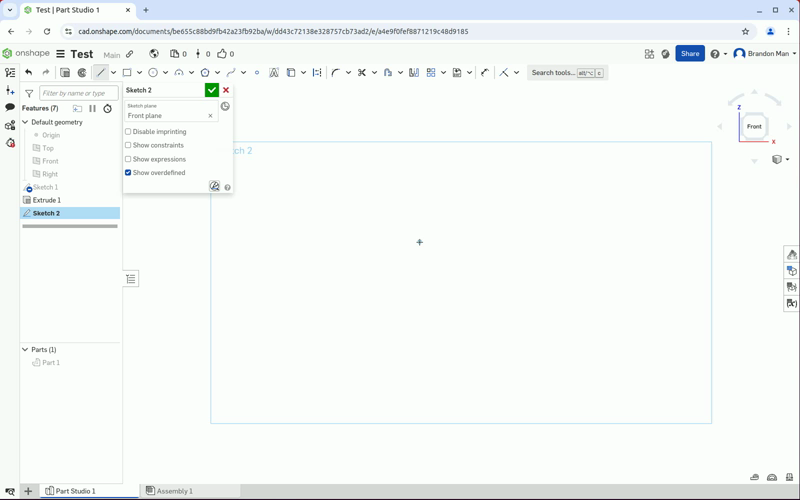
mouse_move(491, 241)
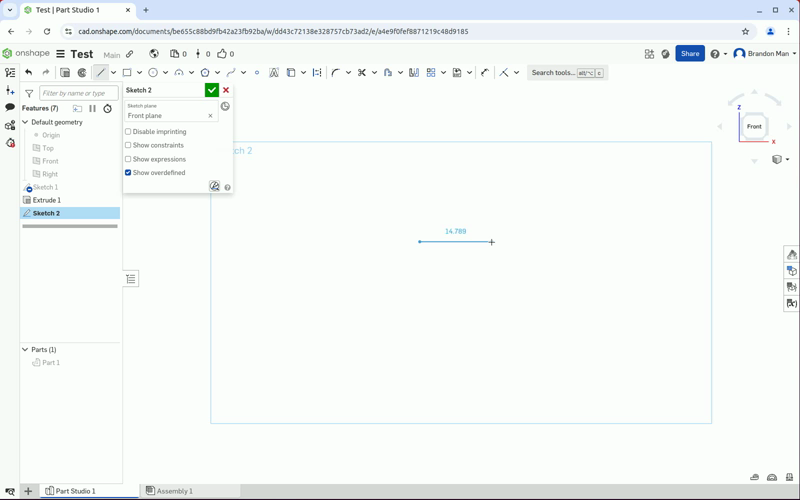
click(491, 241)
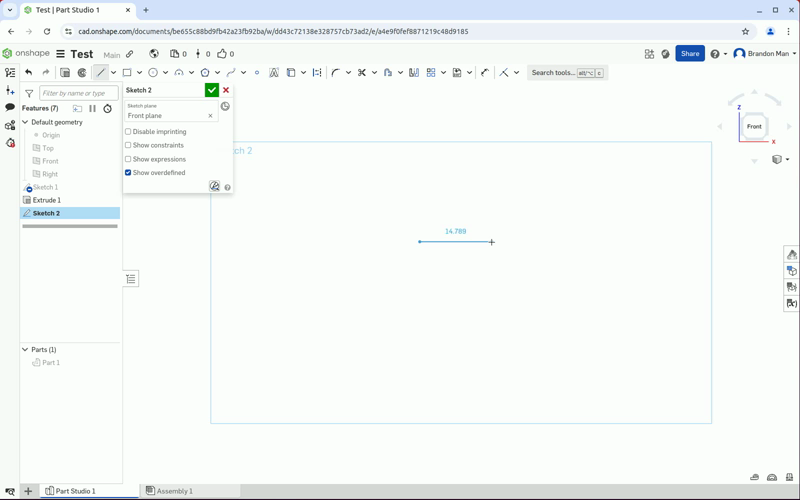
key_up(shift)
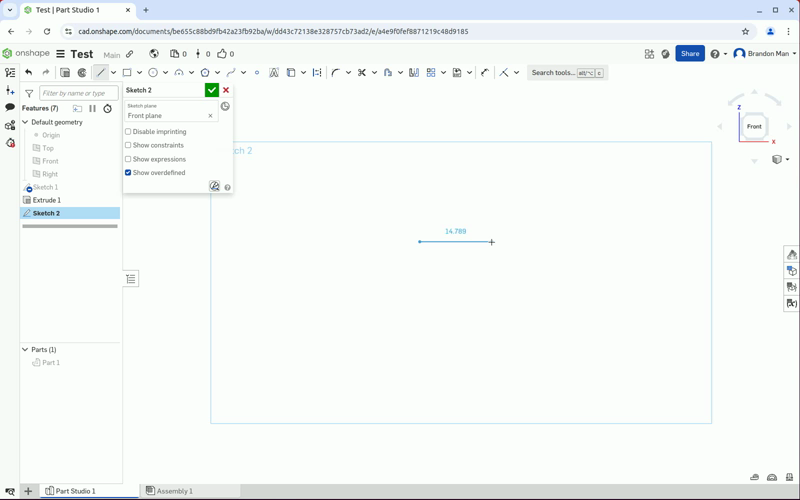
key_down(shift)
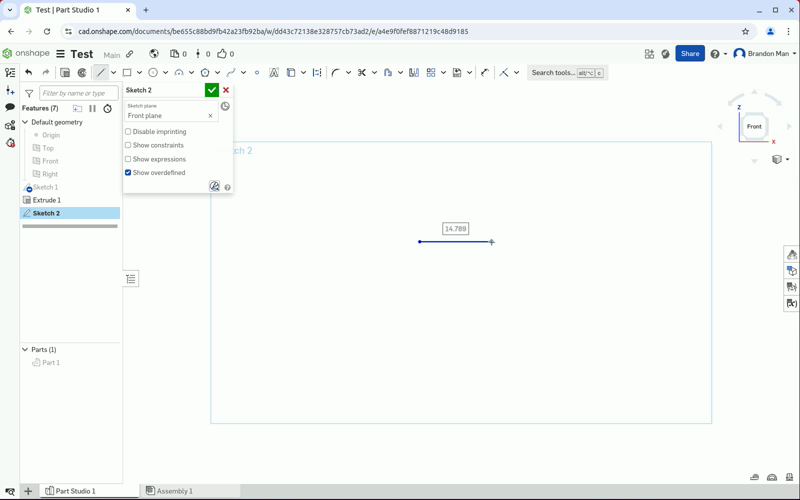
mouse_move(521, 241)
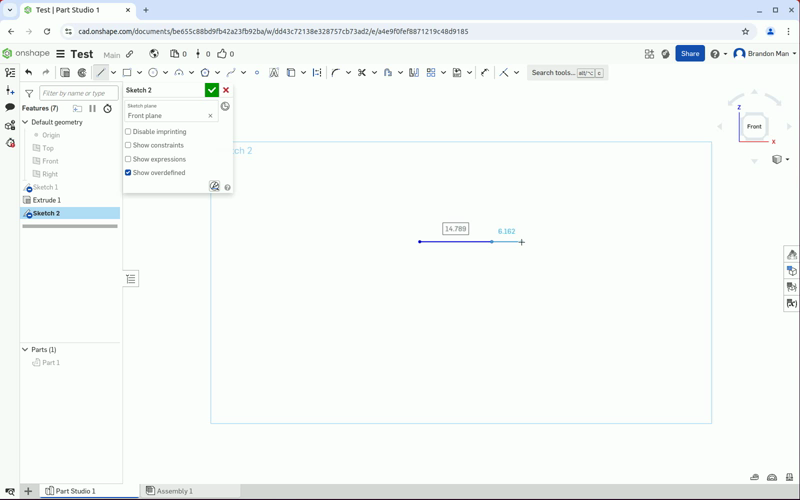
mouse_move(454, 225)
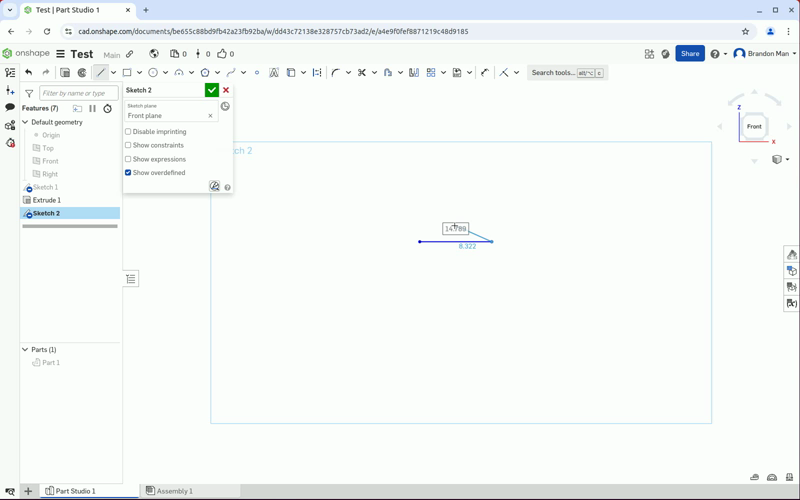
click(454, 225)
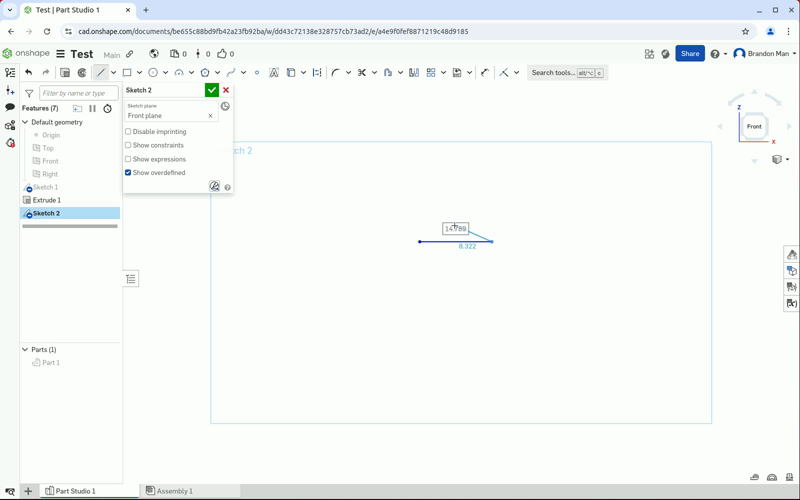
key_up(shift)
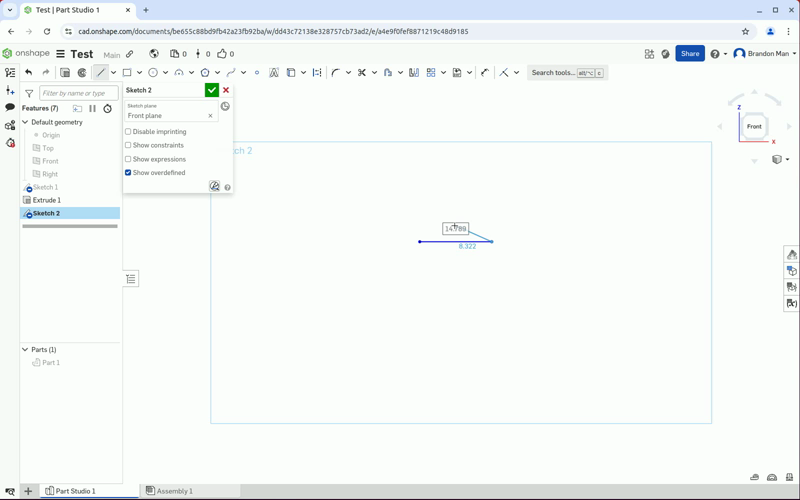
mouse_move(484, 225)
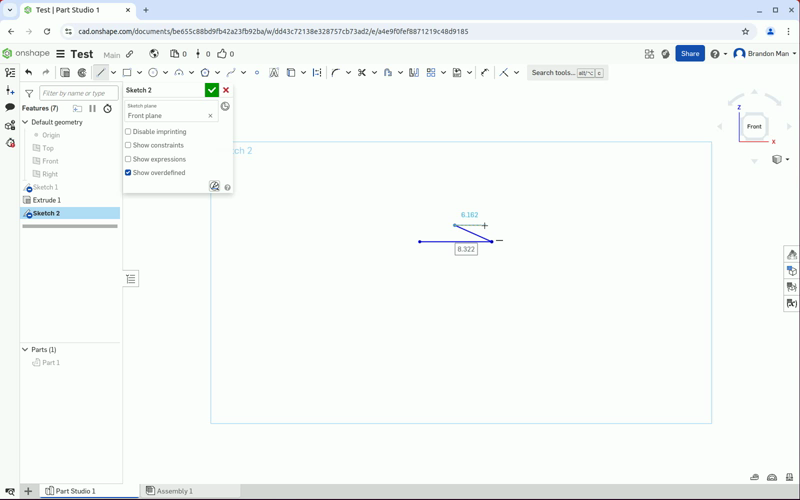
key_down(shift)
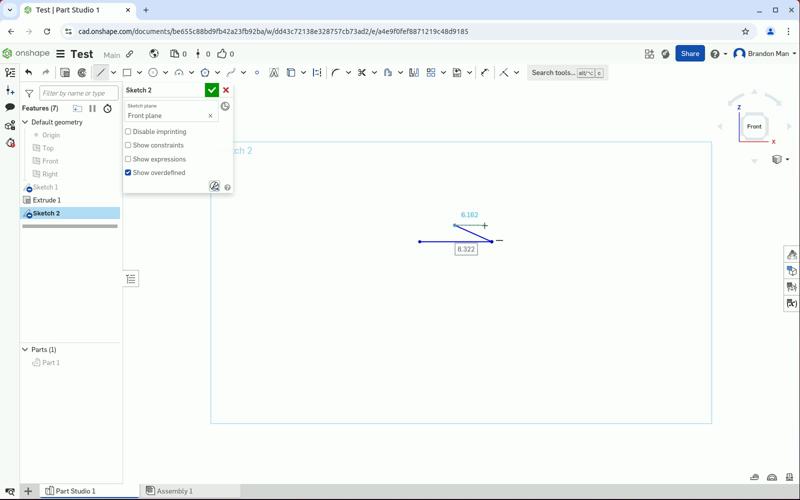
mouse_move(419, 241)
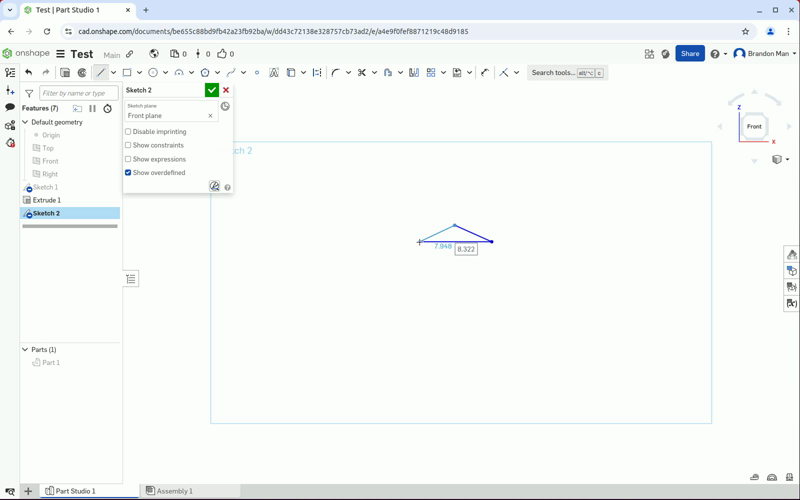
key_up(shift)
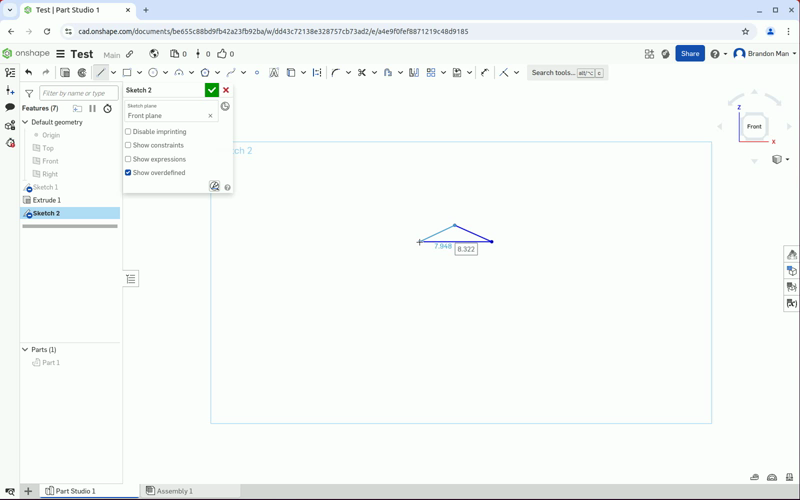
click(419, 241)
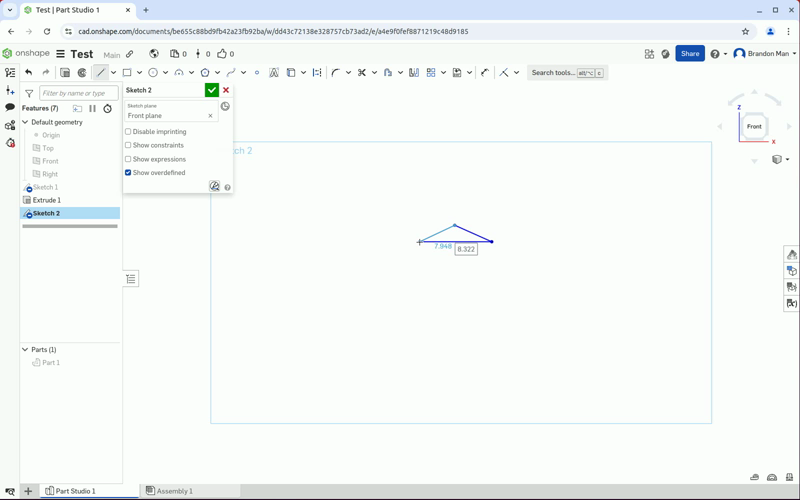
key(esc)
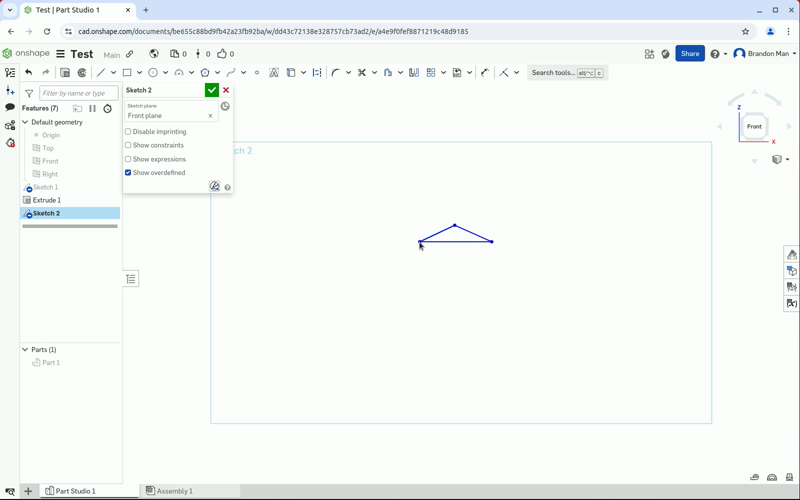
mouse_move(465, 231)
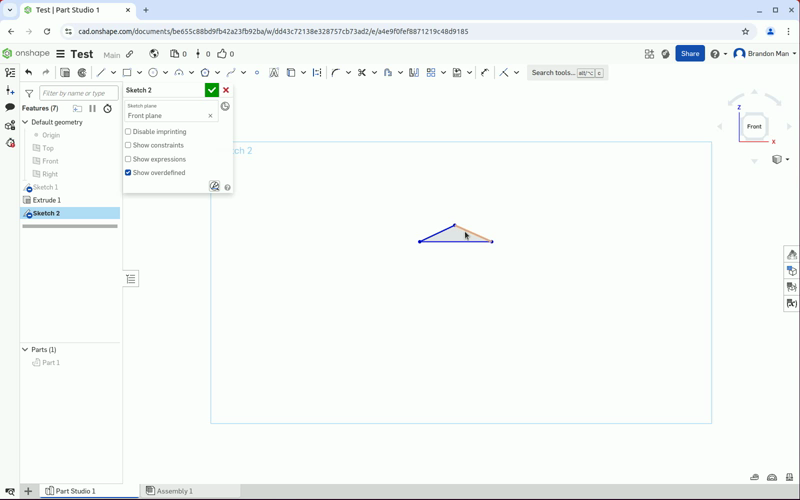
scroll(6)
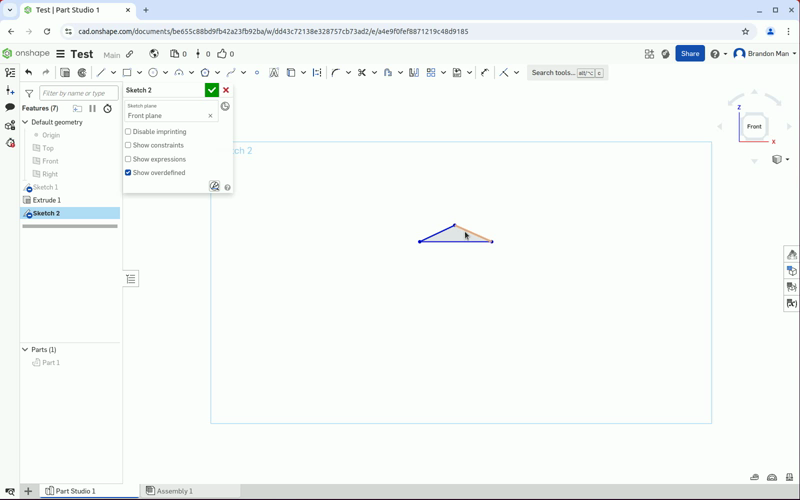
scroll(6)
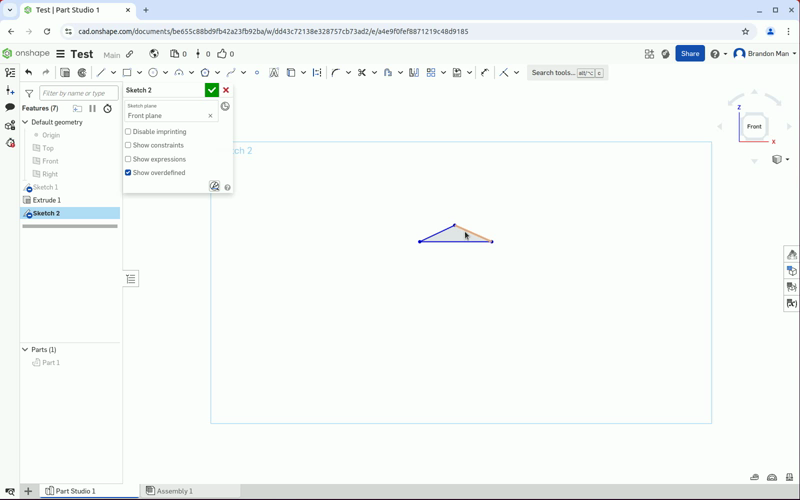
scroll(6)
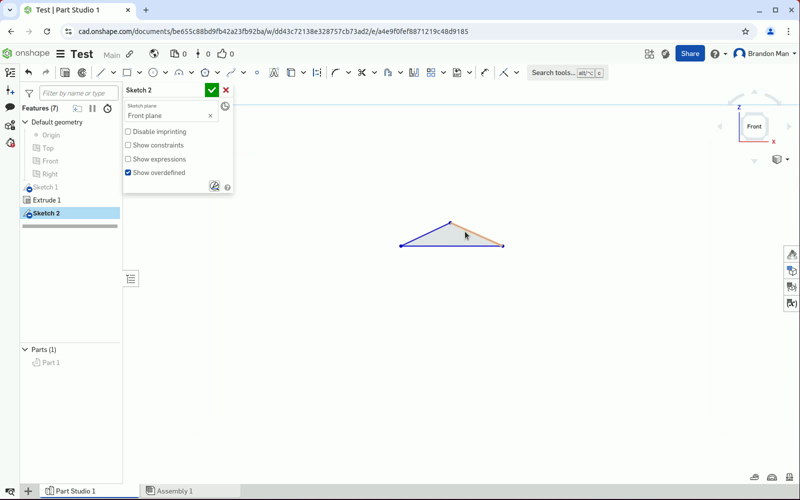
scroll(6)
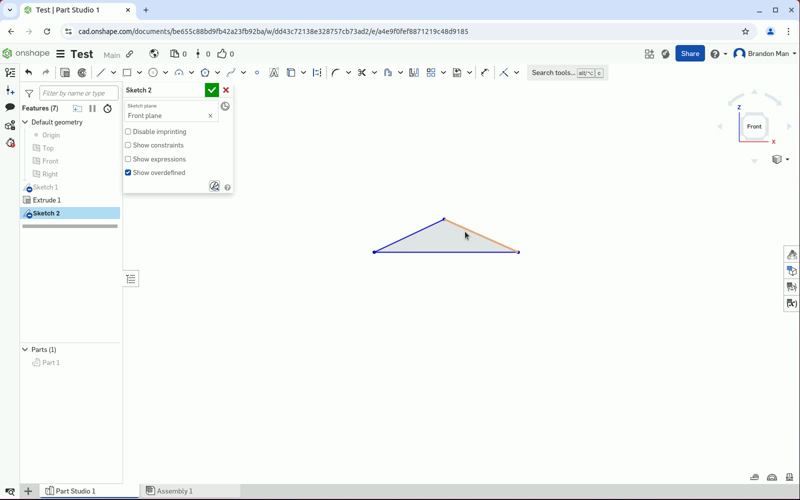
scroll(6)
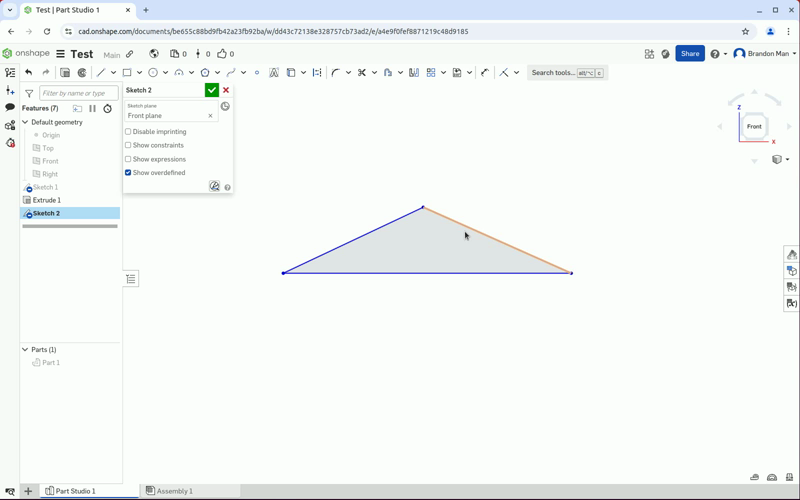
scroll(6)
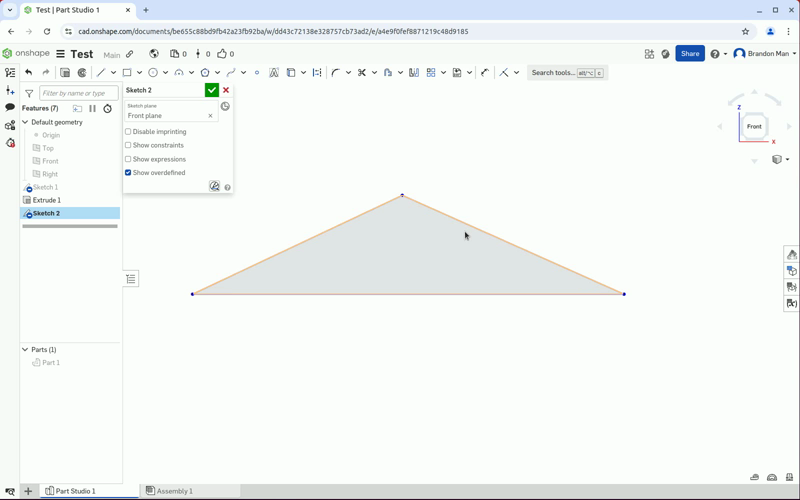
scroll(6)
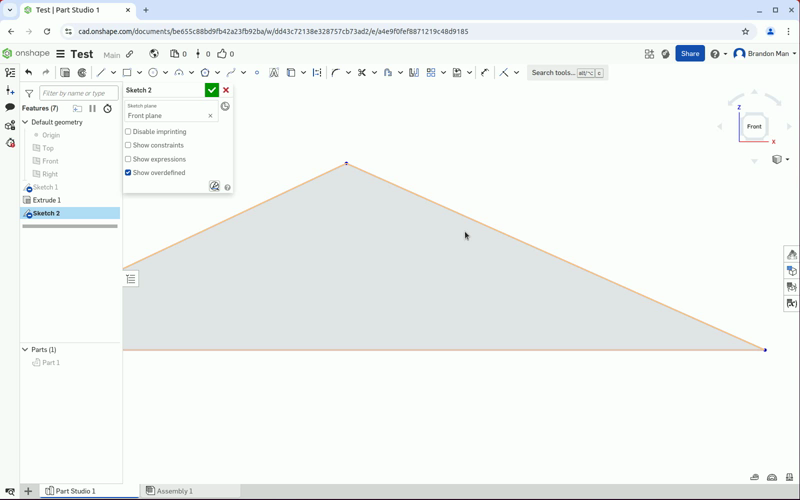
click(465, 231)
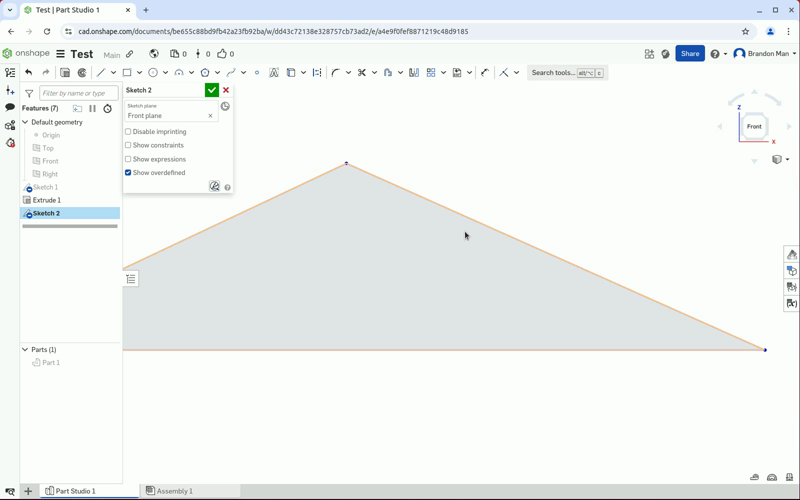
scroll(-6)
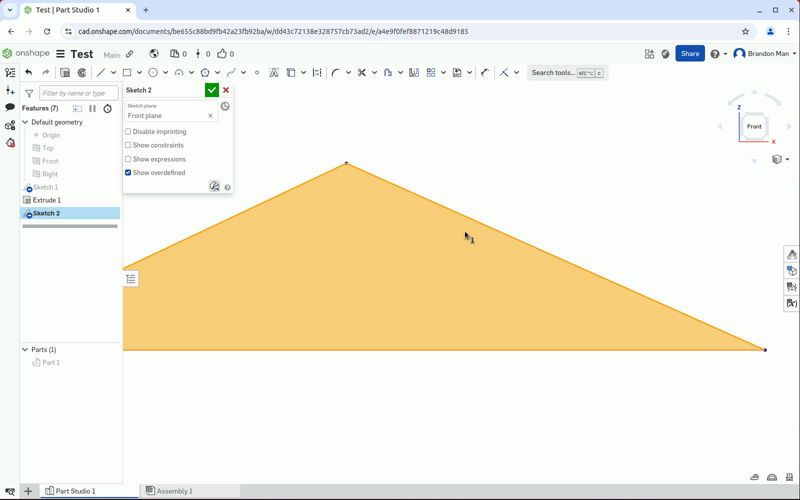
scroll(-6)
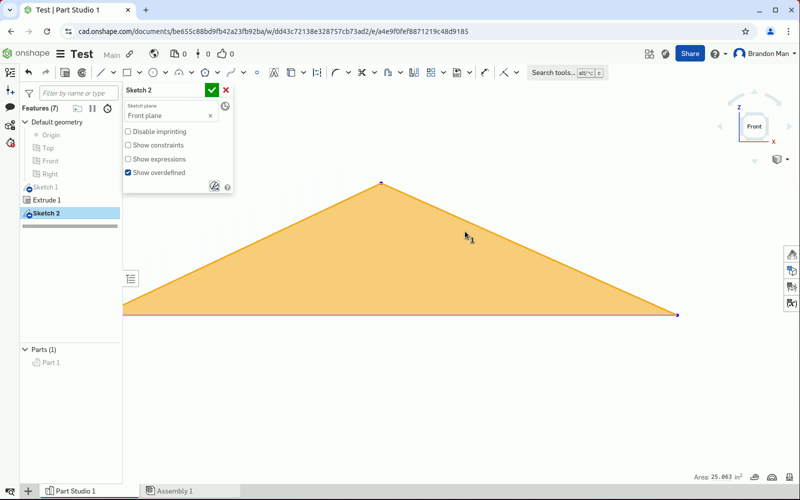
scroll(-6)
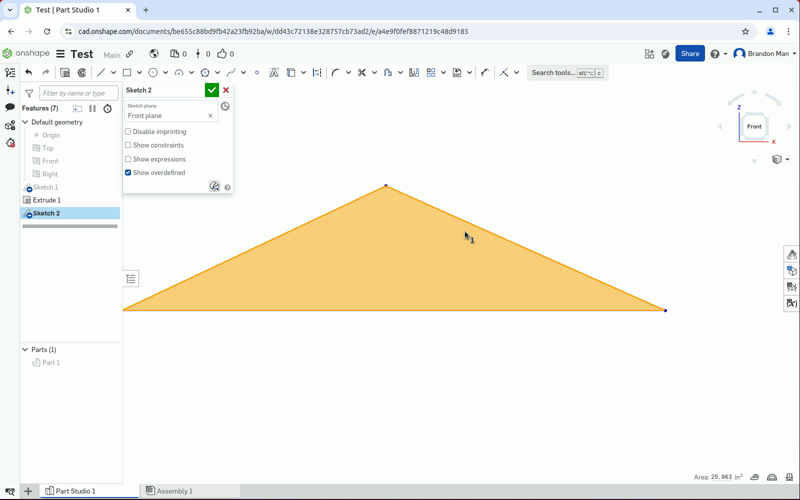
scroll(-6)
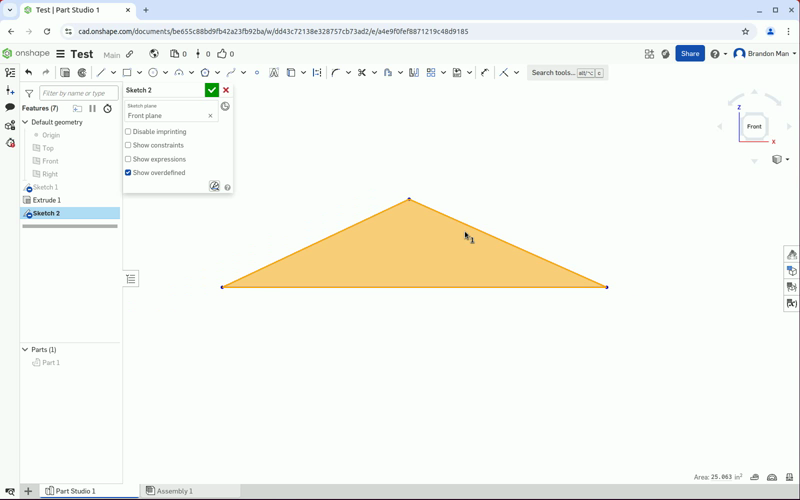
scroll(-6)
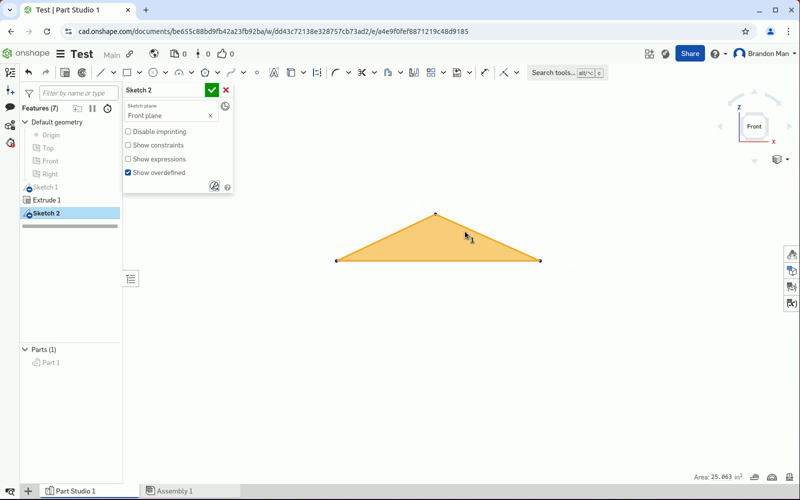
scroll(-6)
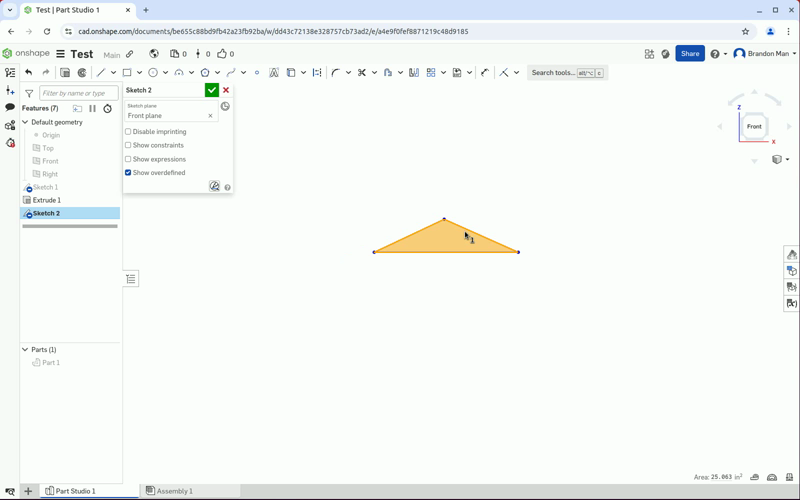
scroll(-6)
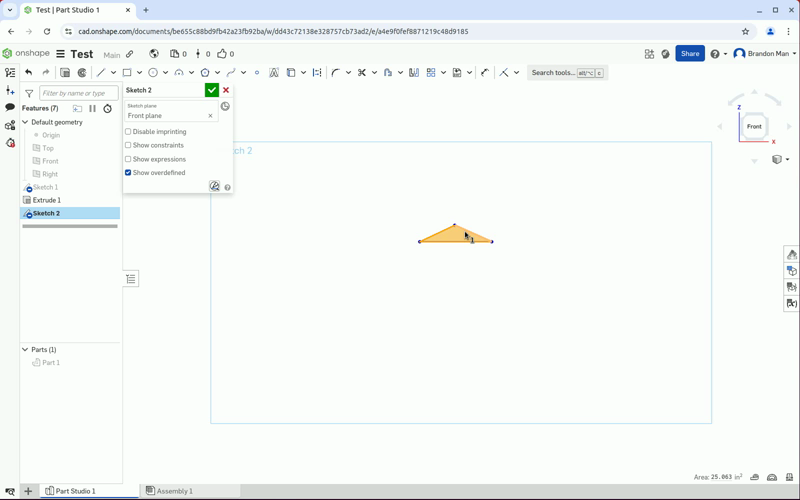
mouse_move(73, 352)
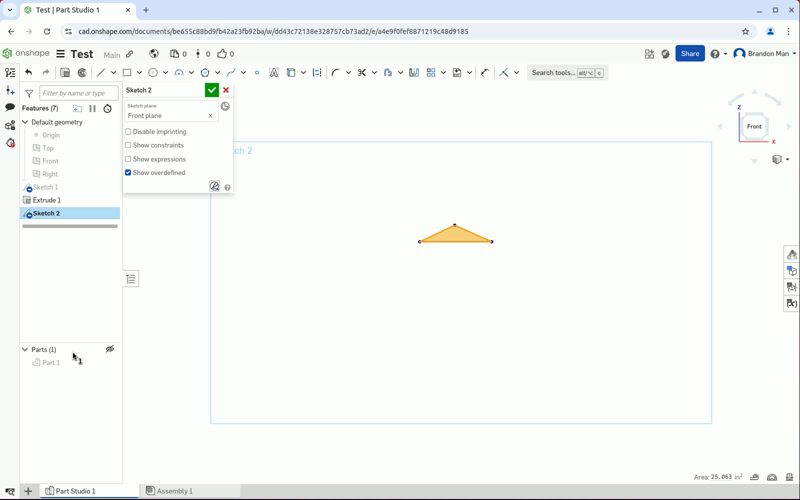
key(shift+y)
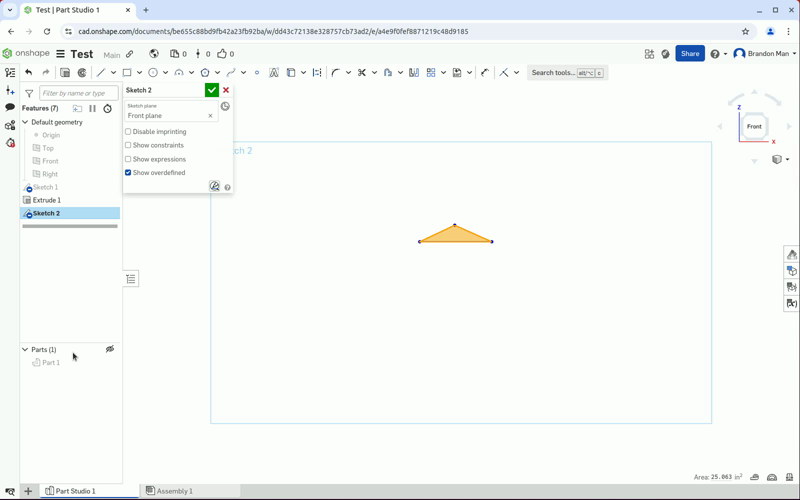
key(shift+e)
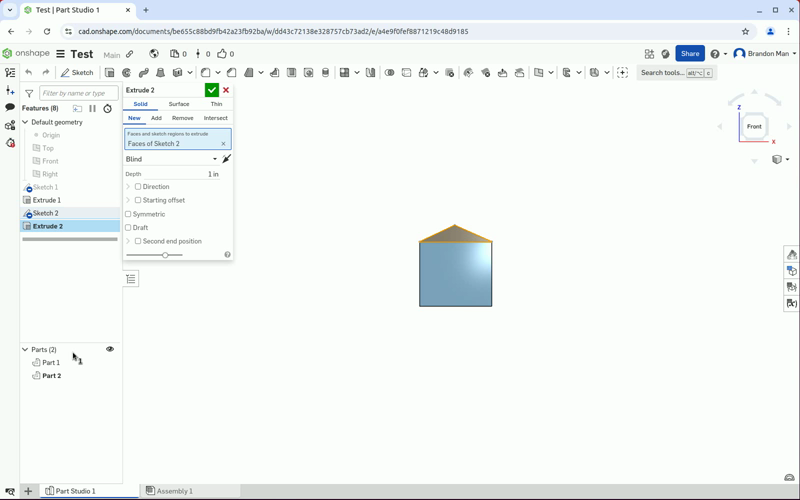
mouse_move(143, 106)
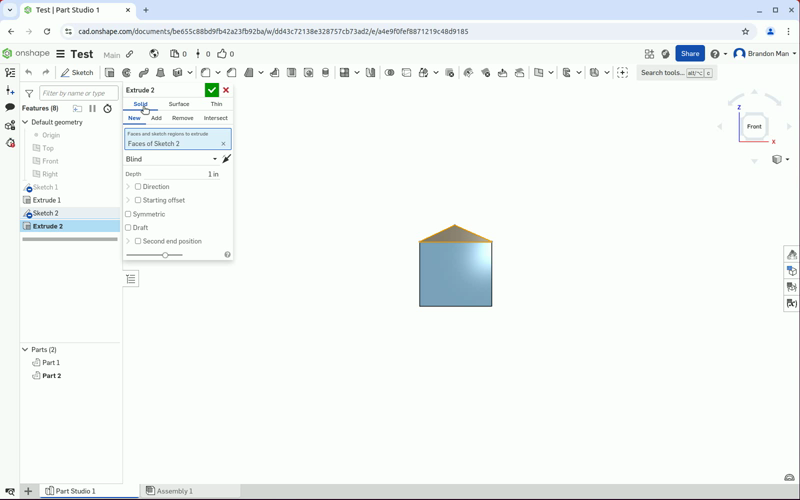
click(143, 106)
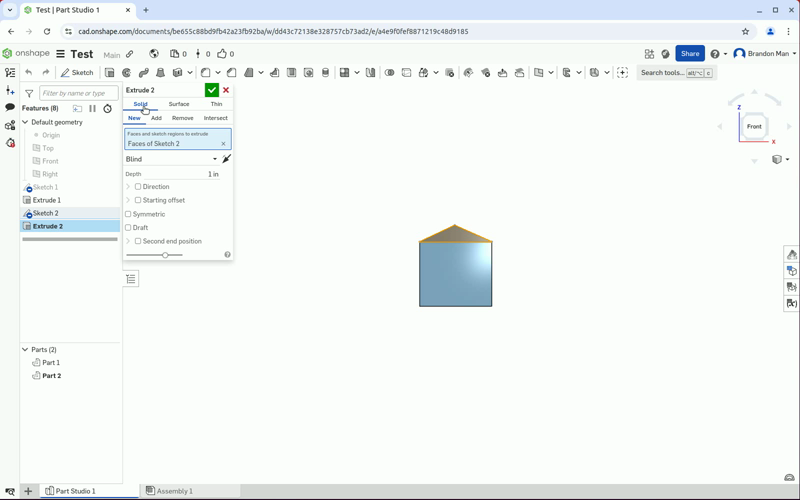
mouse_move(137, 120)
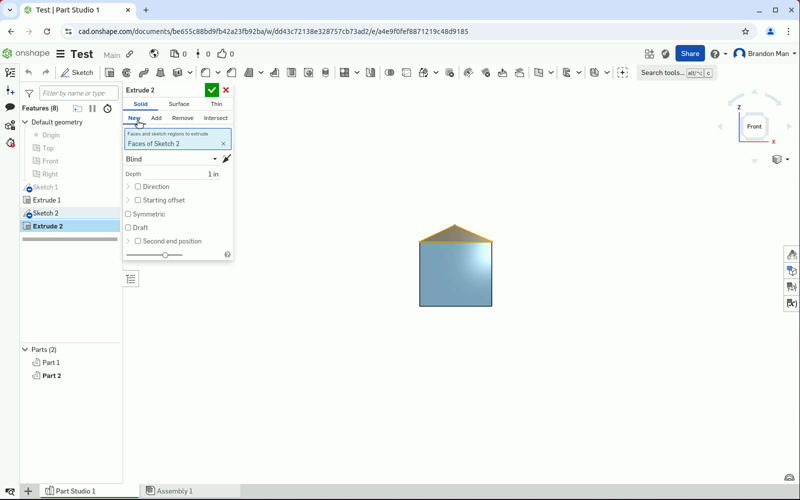
click(137, 120)
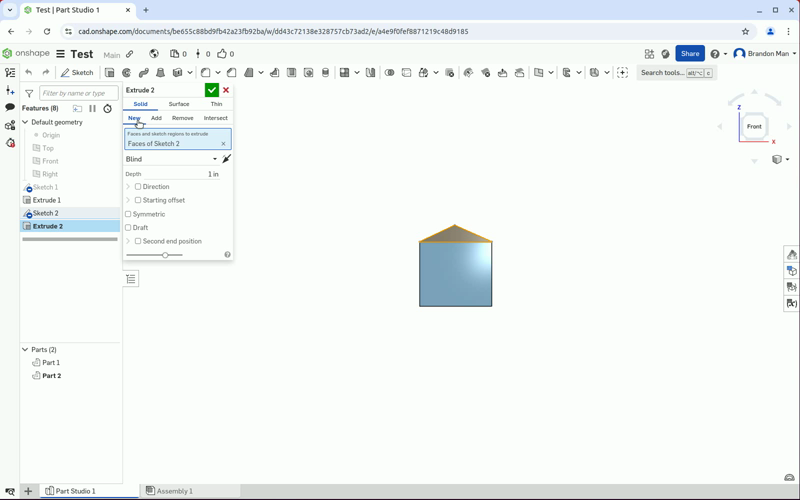
key(tab, 4)
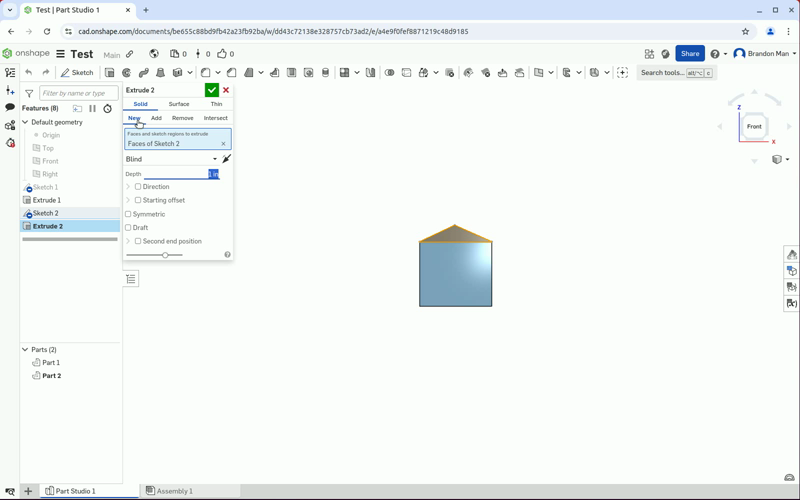
text(7.703)
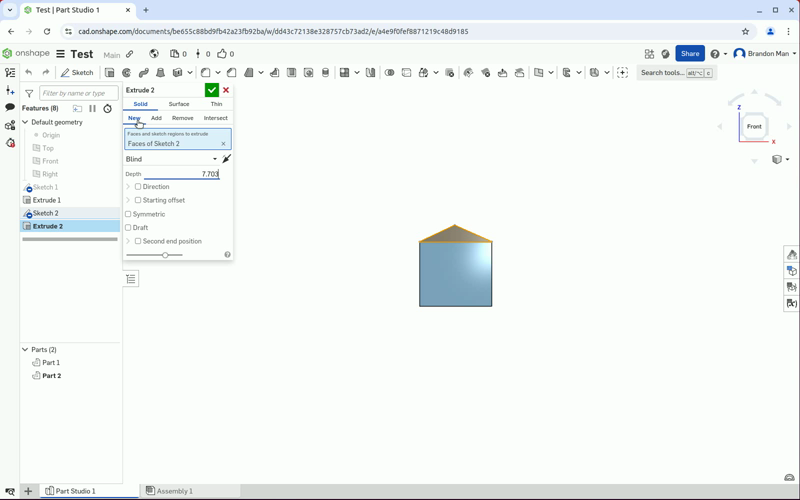
key(enter)
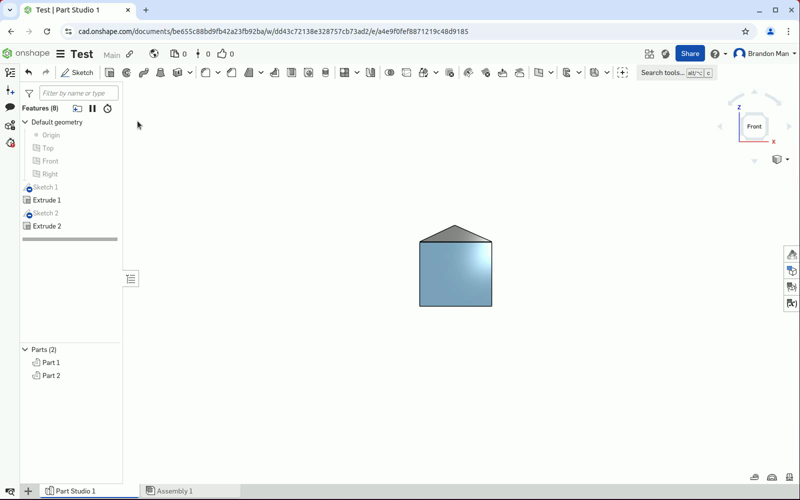
key(shift+h)
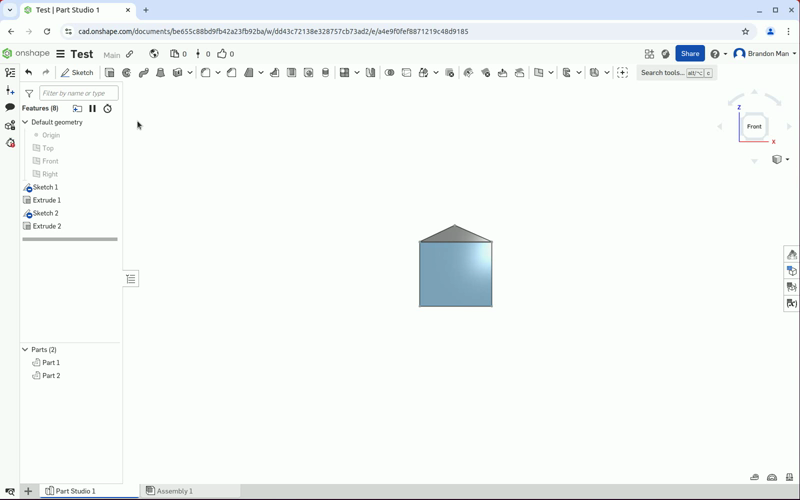
key(shift+h)
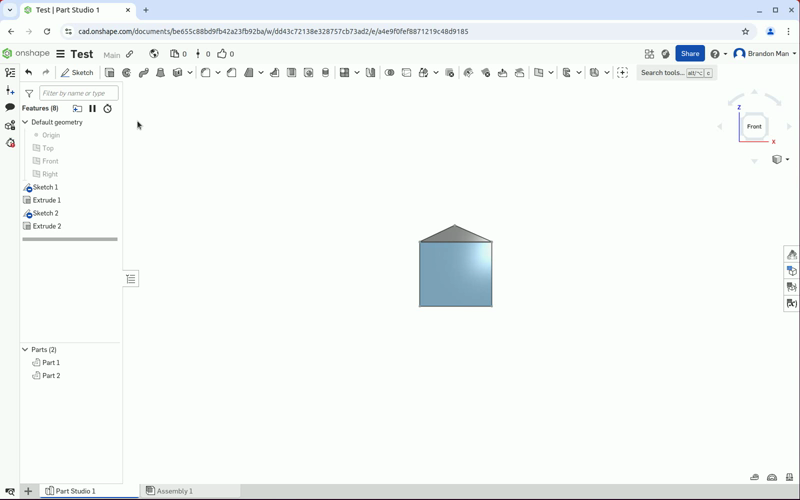
key(shift+7)
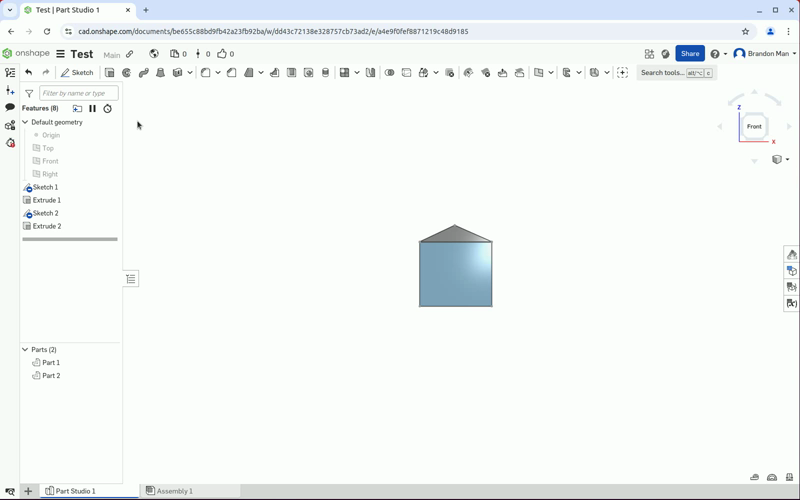
key(left, 2)
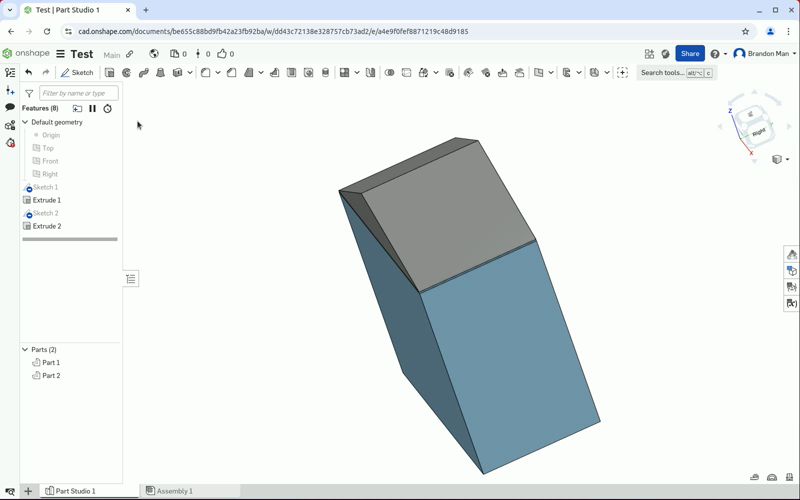
key(down, 2)
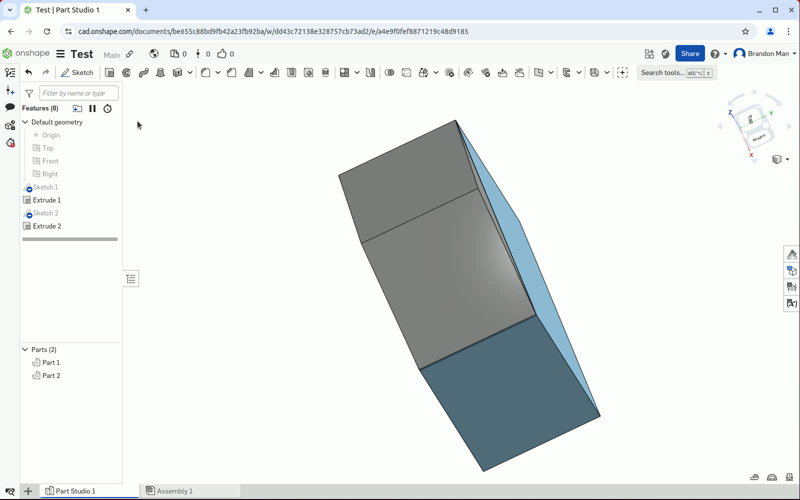
key(up, 2)
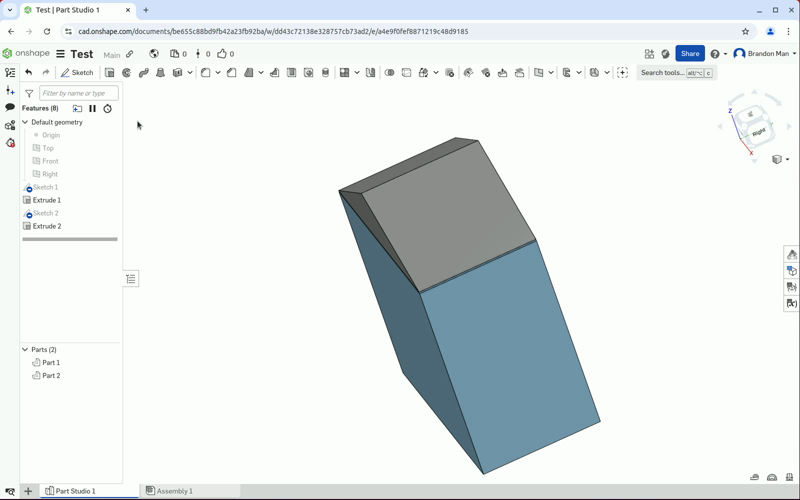
key(right, 2)
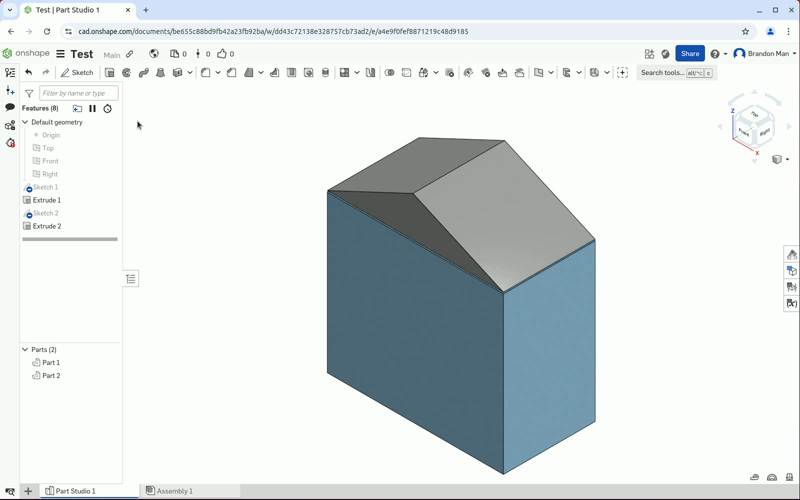
mouse_move(73, 189)
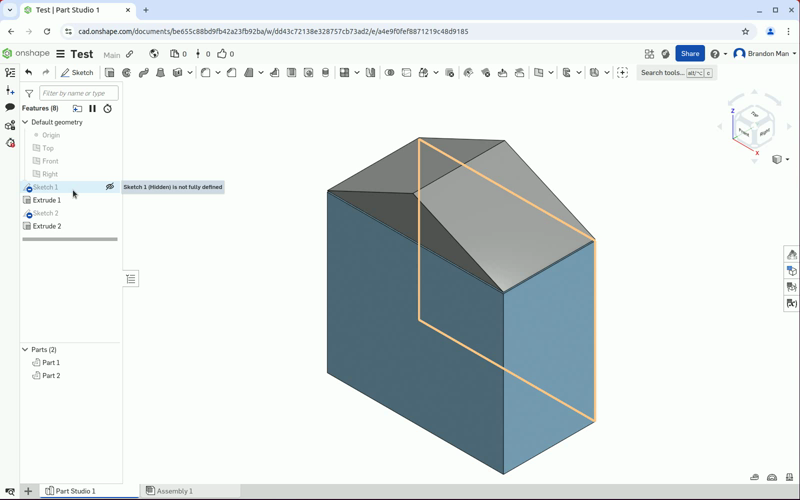
click(73, 189)